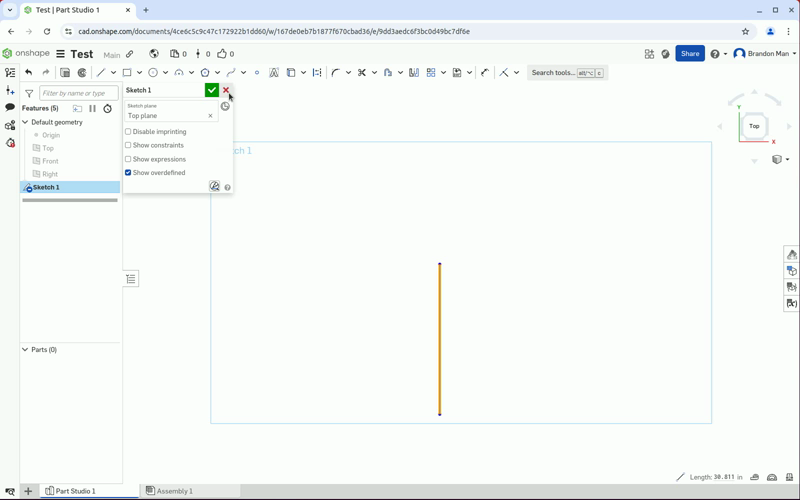
key(shift+h)
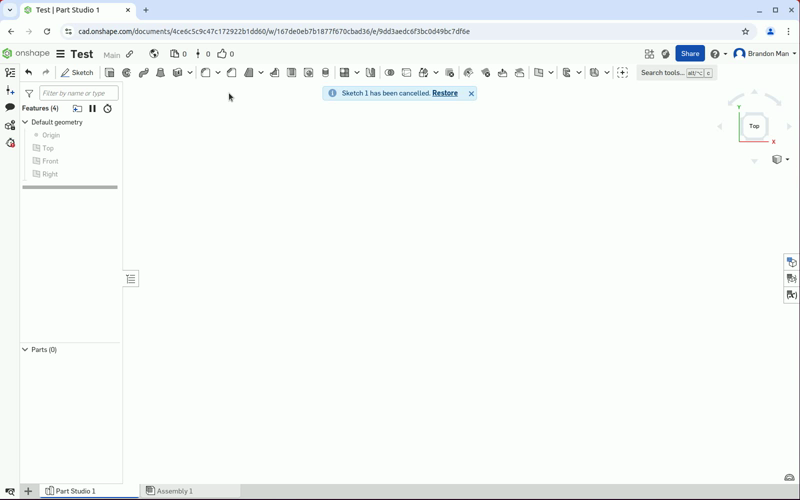
mouse_move(73, 352)
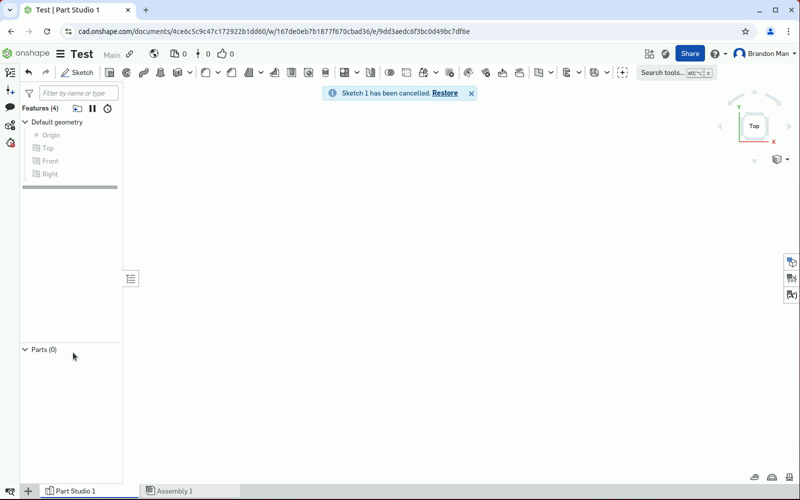
key(y)
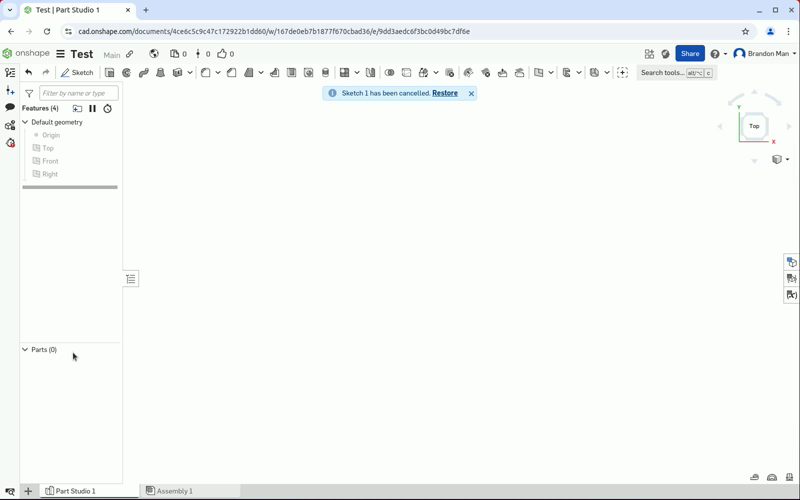
key(shift+p)
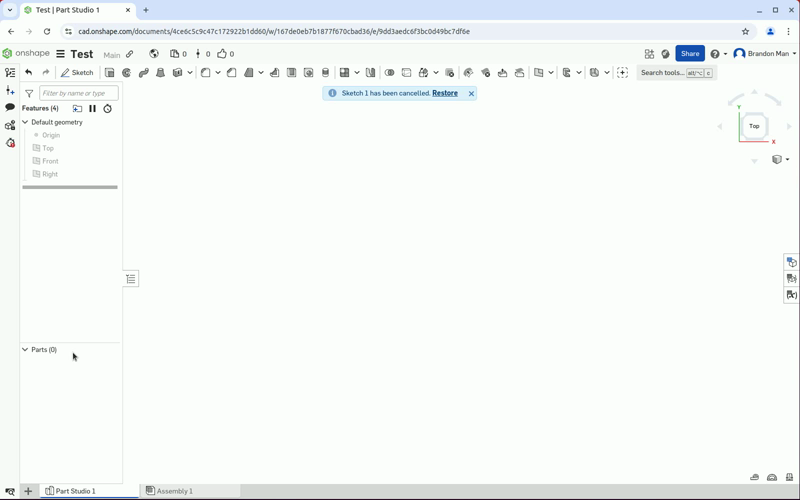
key(space)
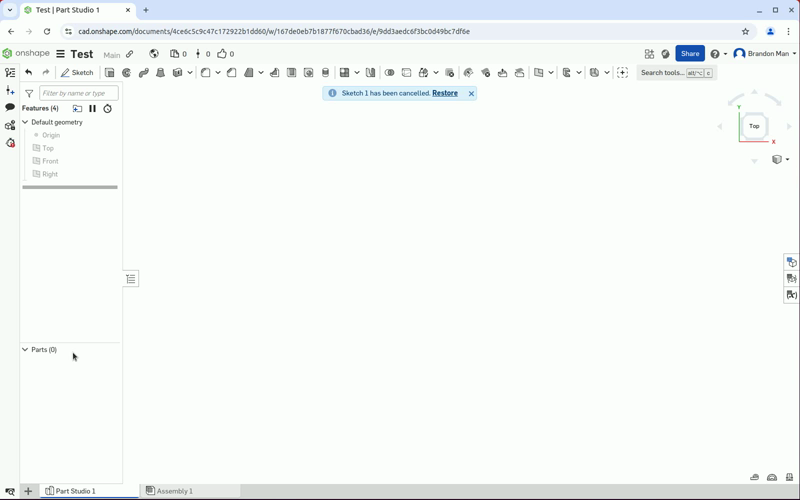
key_down(shift)
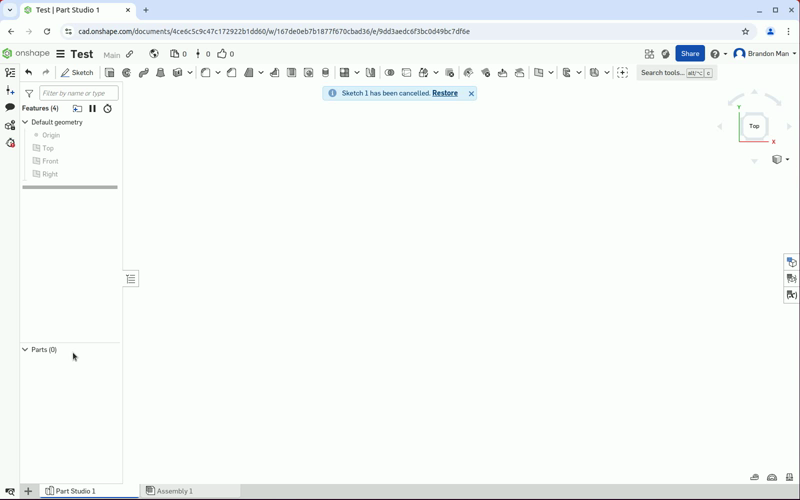
key(up)
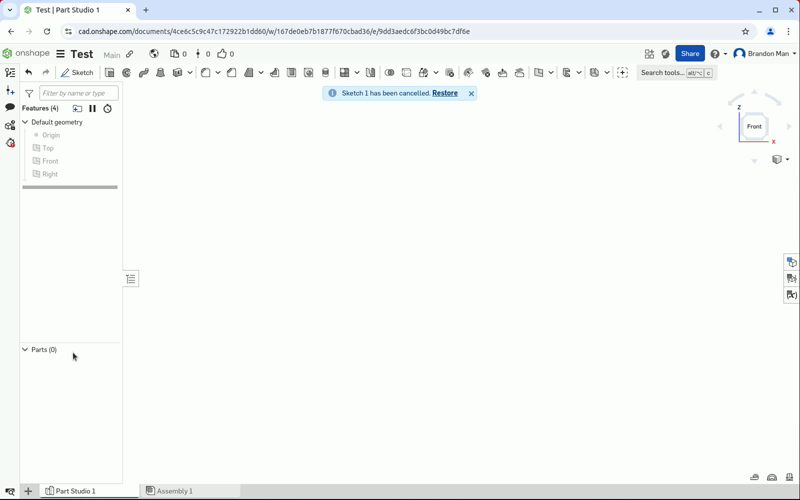
key_up(shift)
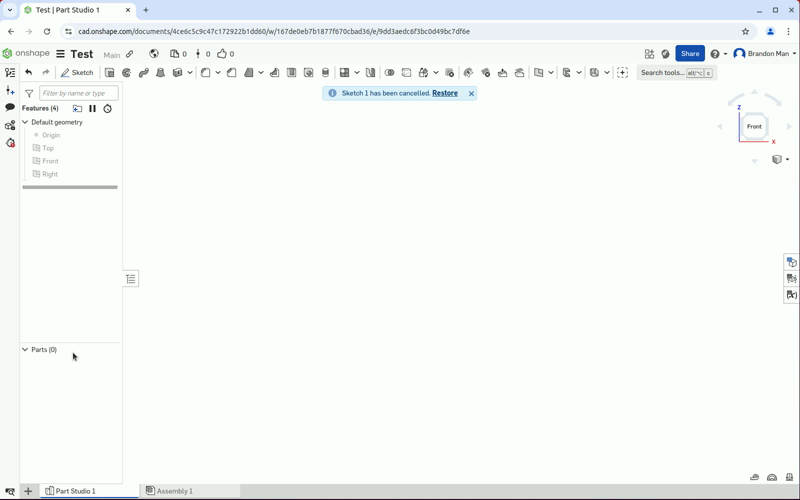
mouse_move(73, 352)
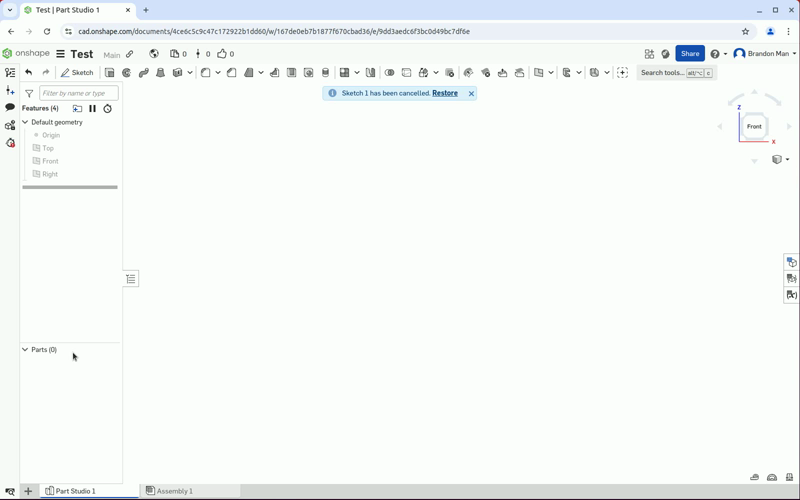
key(shift+y)
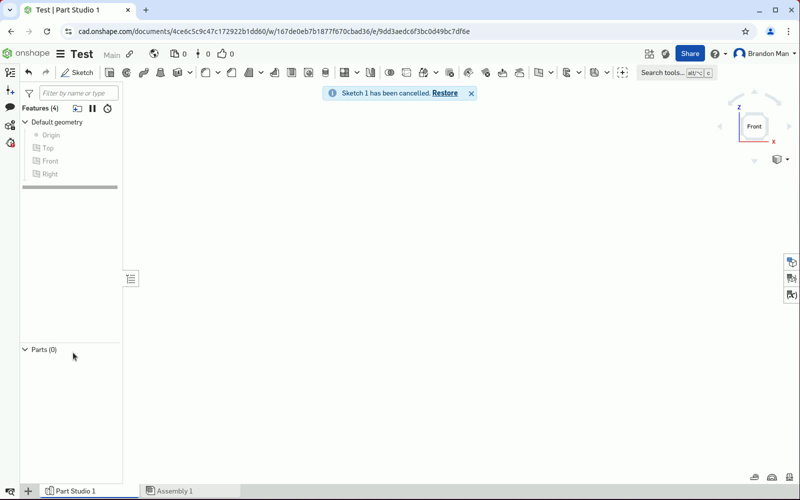
key(shift+s)
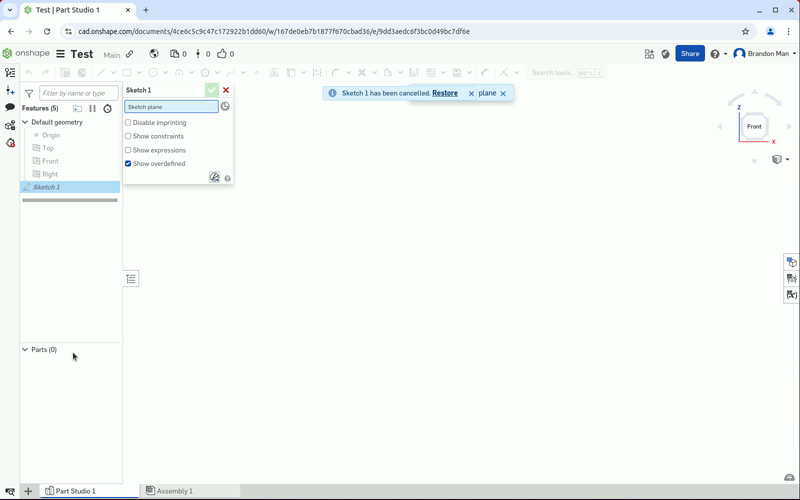
mouse_move(73, 163)
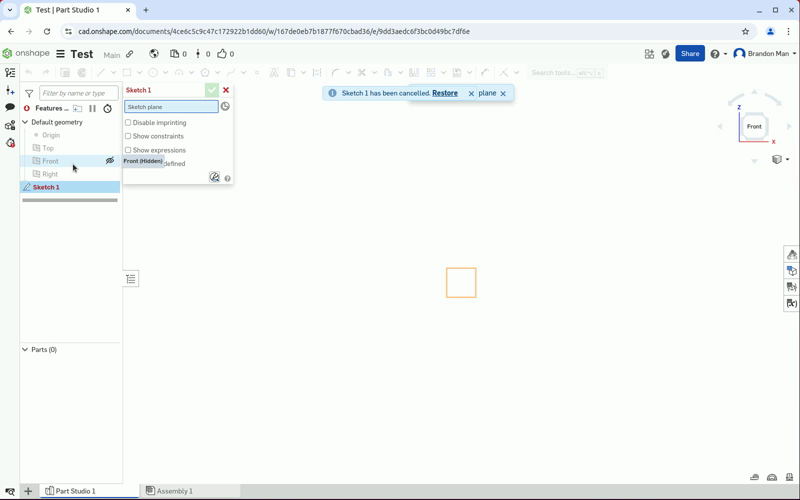
click(73, 163)
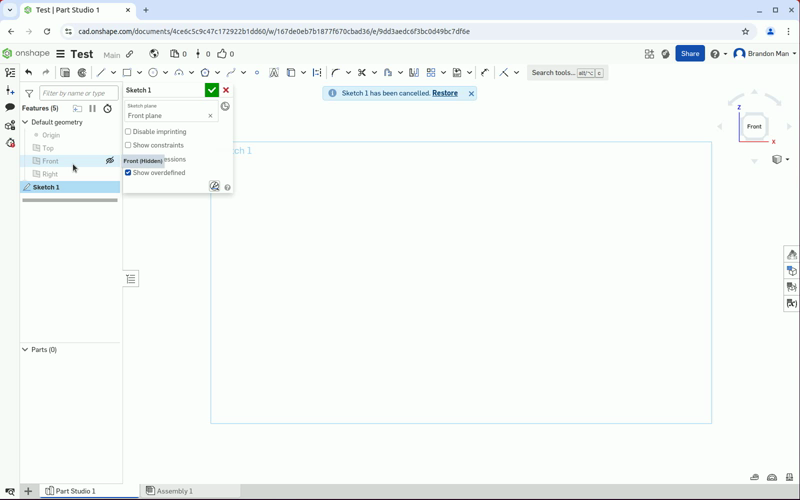
mouse_move(73, 352)
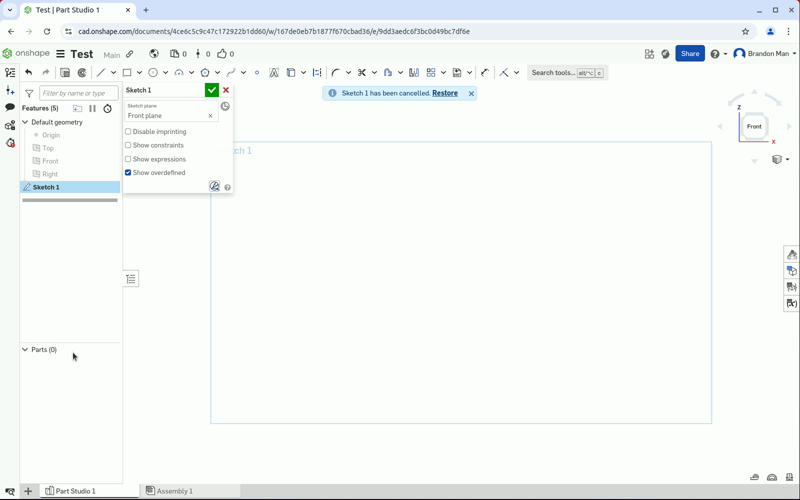
key(y)
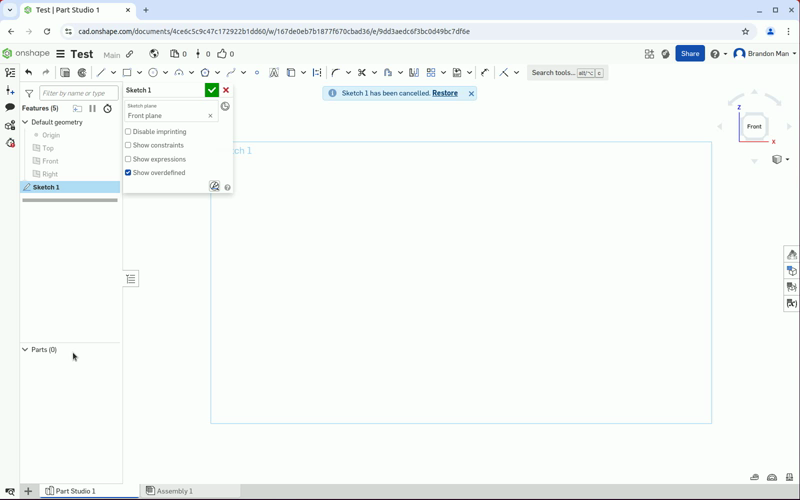
key(l)
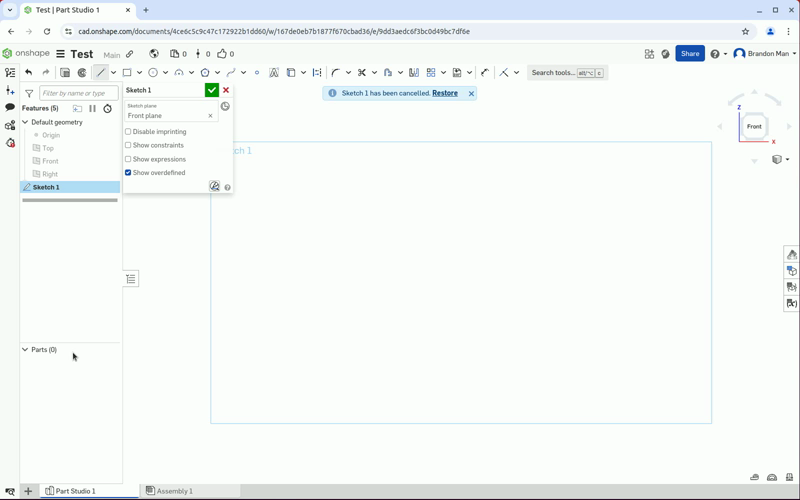
key_down(shift)
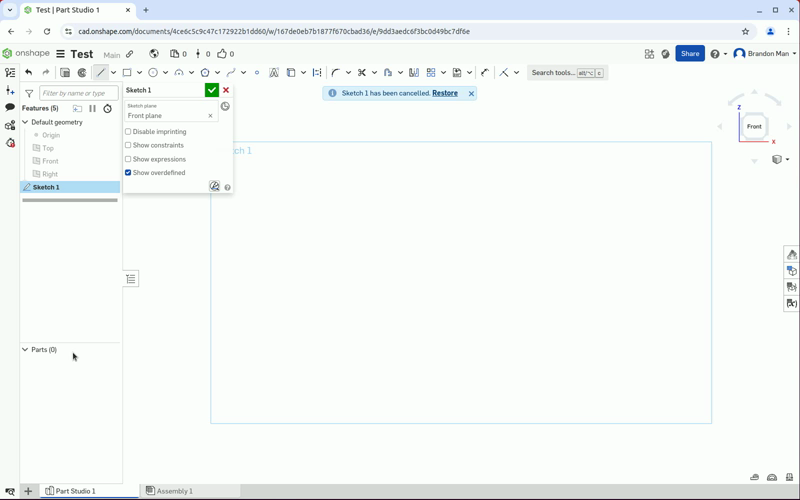
mouse_move(460, 282)
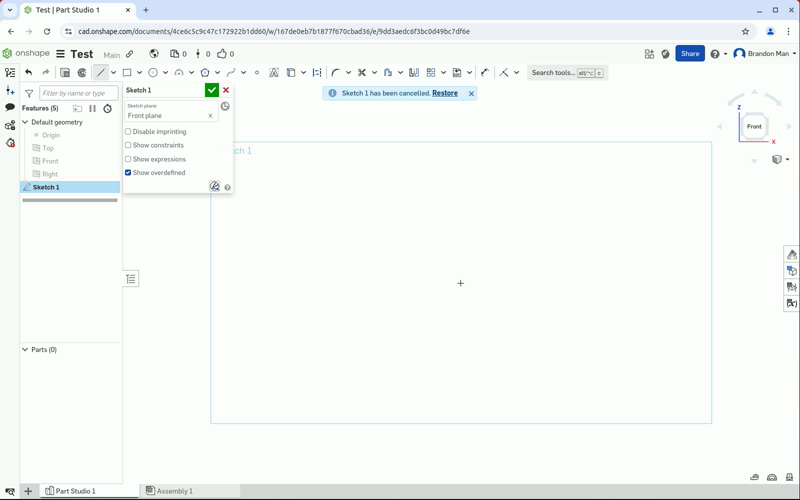
click(460, 282)
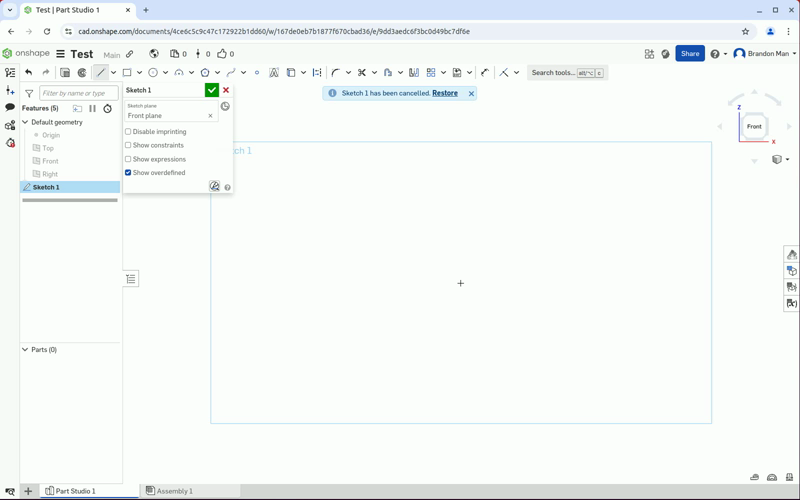
key_up(shift)
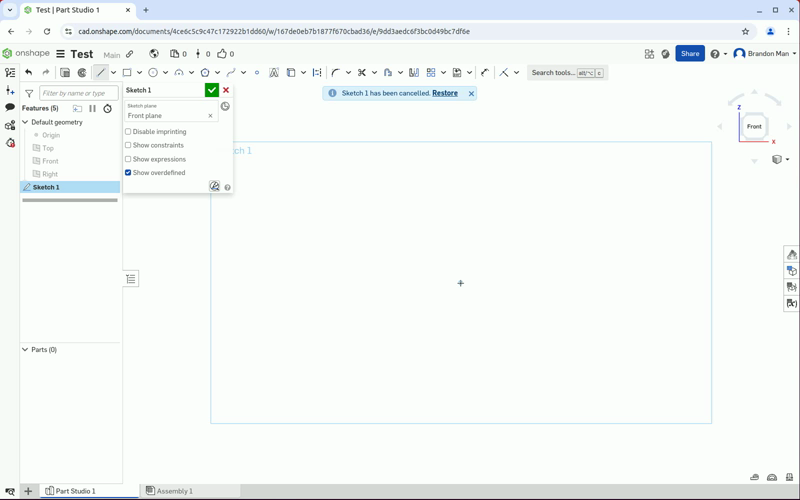
key_down(shift)
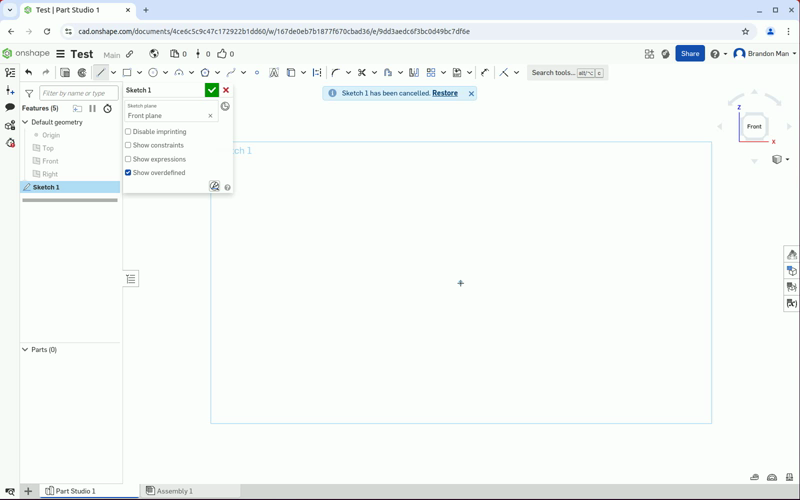
mouse_move(573, 282)
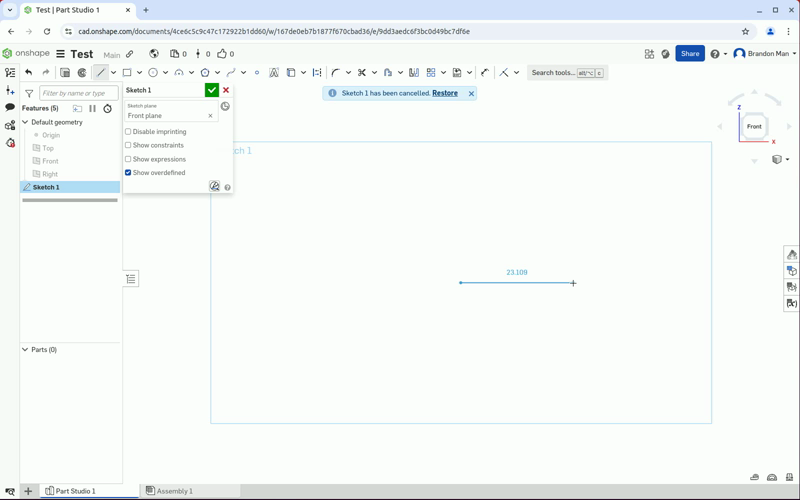
click(573, 282)
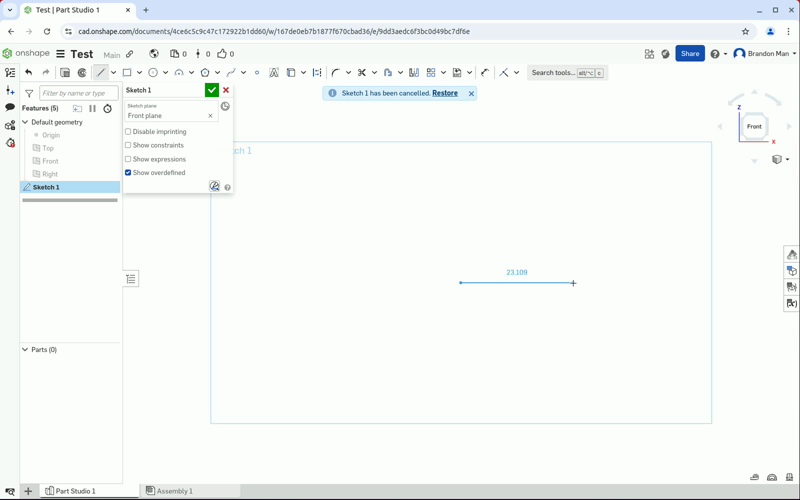
key_up(shift)
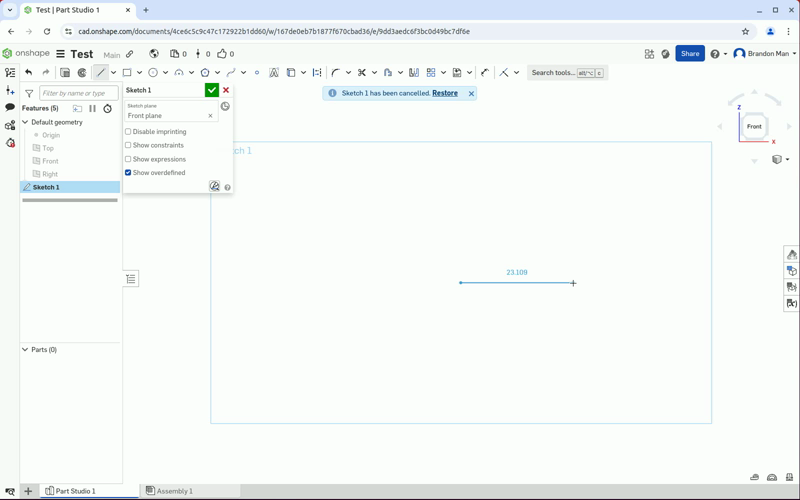
key_down(shift)
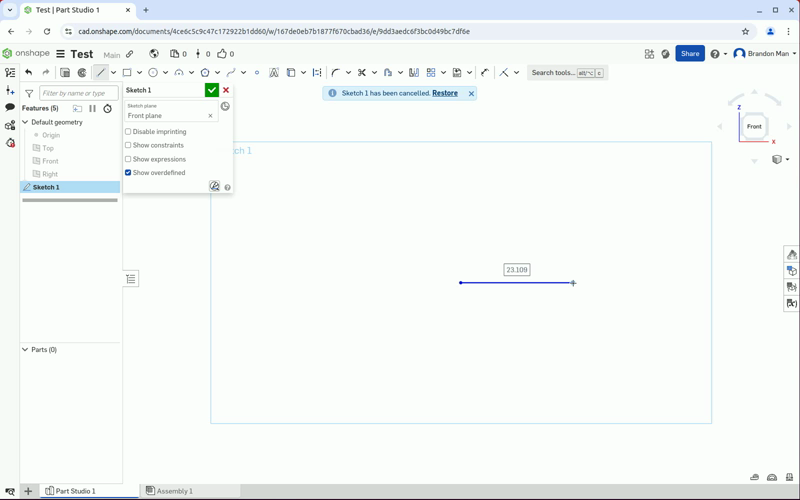
mouse_move(573, 202)
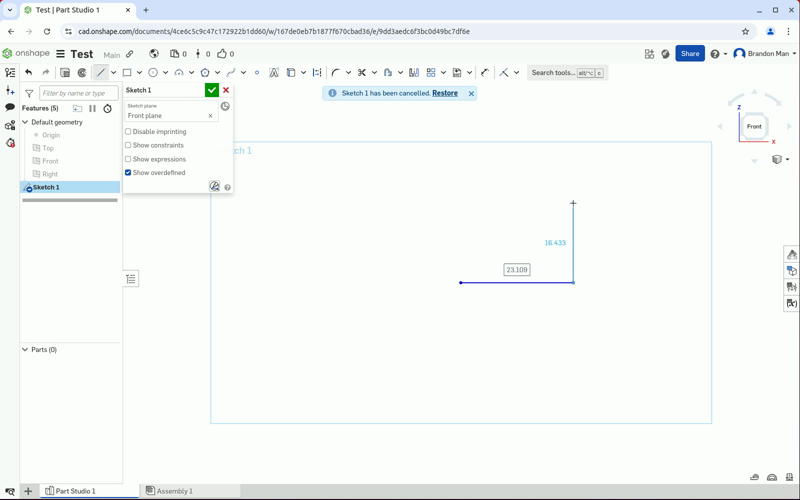
click(573, 202)
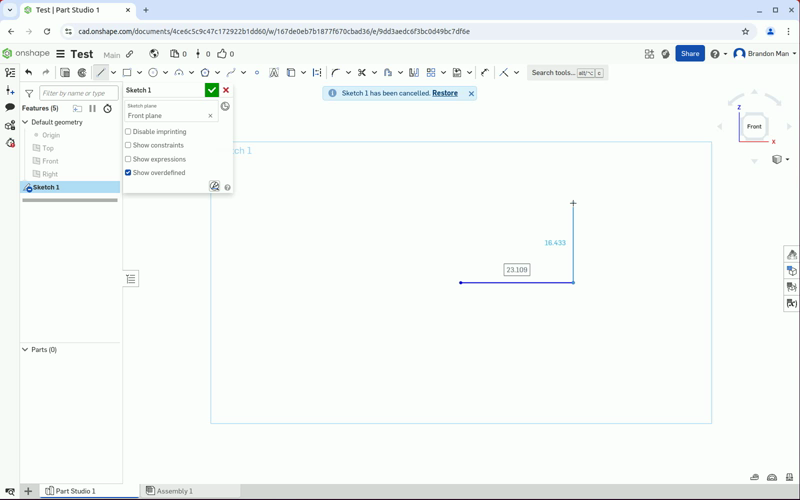
key_up(shift)
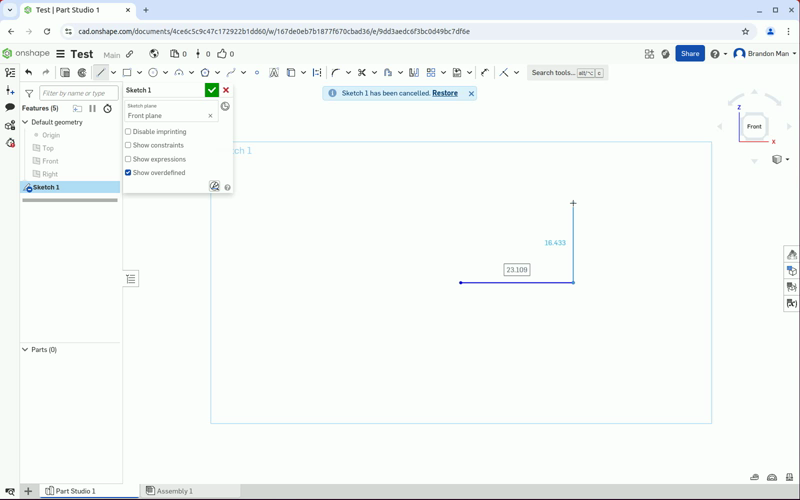
key_down(shift)
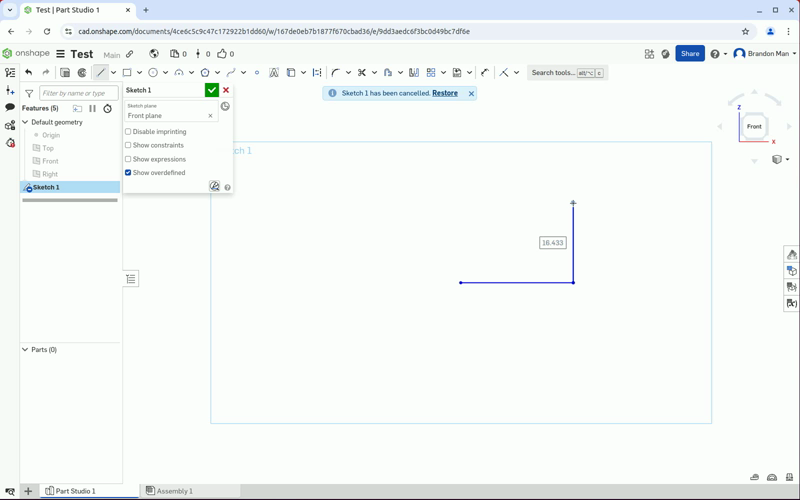
mouse_move(589, 202)
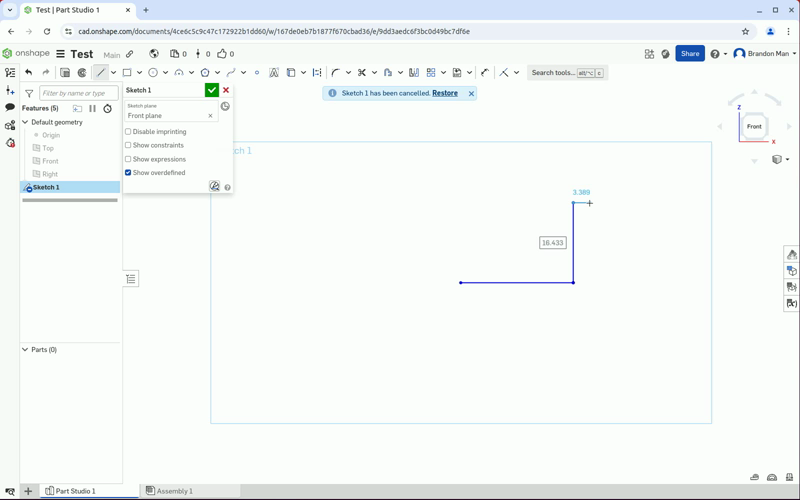
mouse_move(553, 202)
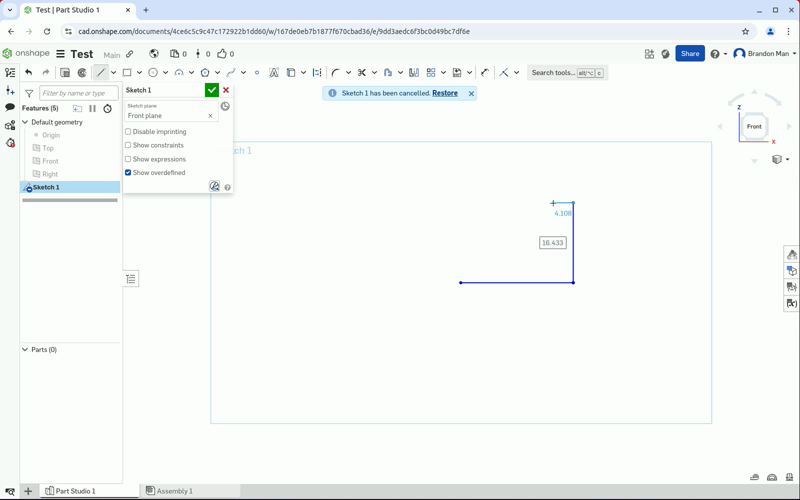
click(553, 202)
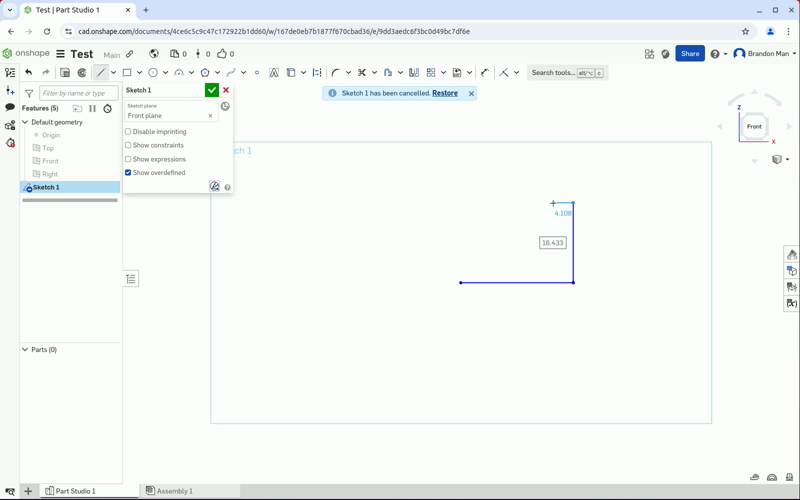
key_up(shift)
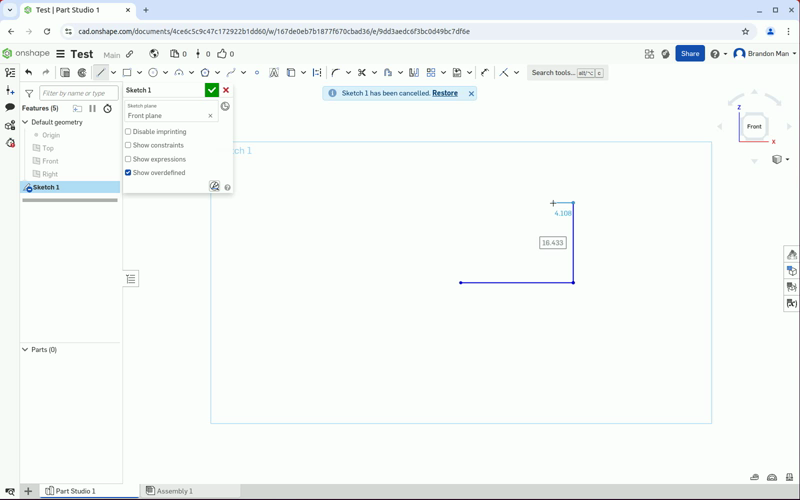
key_down(shift)
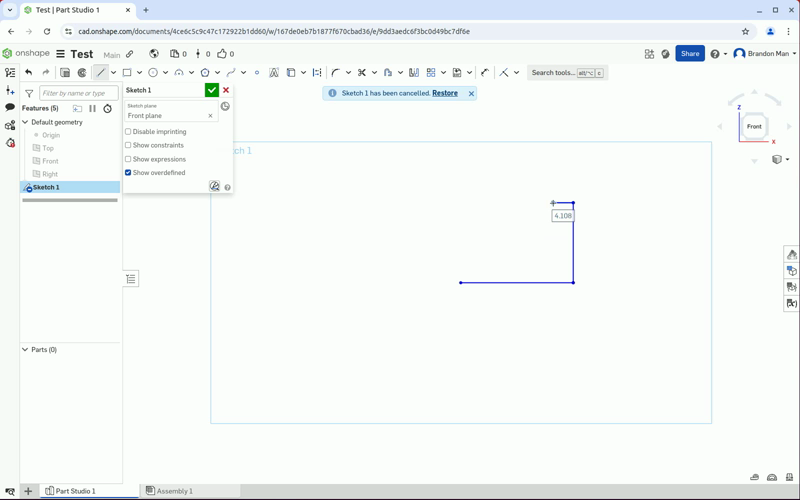
mouse_move(583, 202)
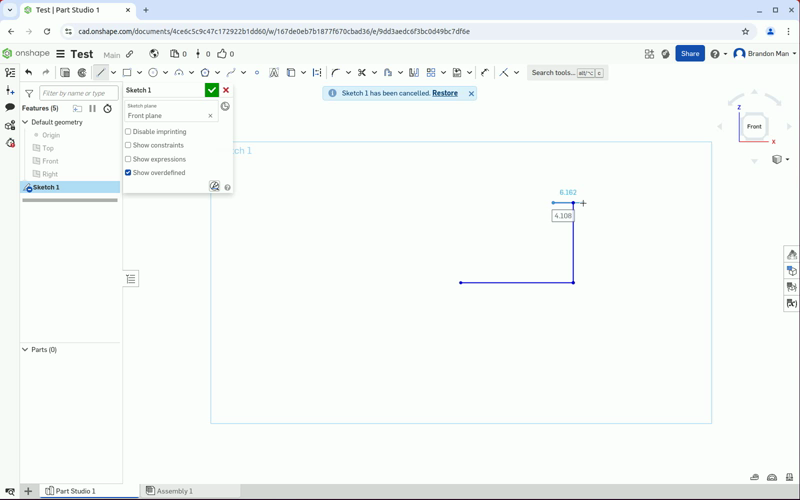
mouse_move(553, 246)
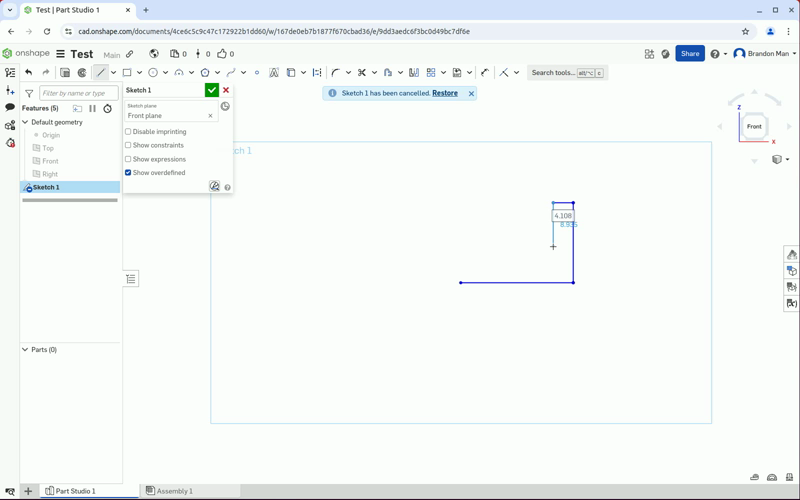
click(553, 246)
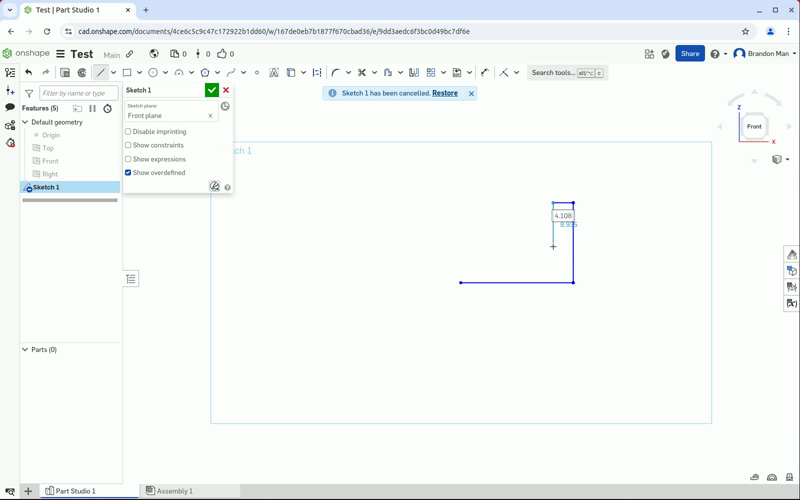
key_up(shift)
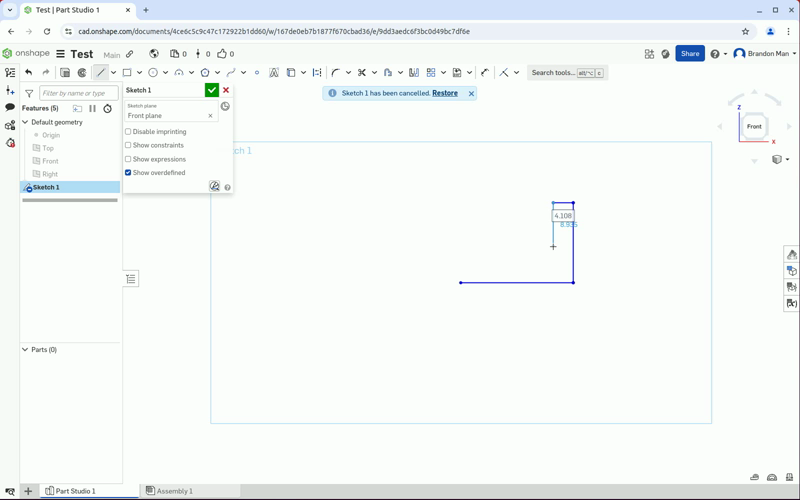
key_down(shift)
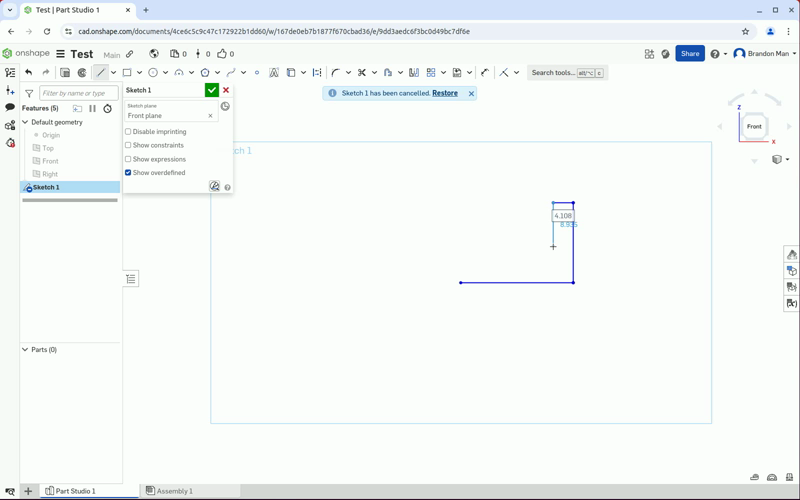
mouse_move(479, 246)
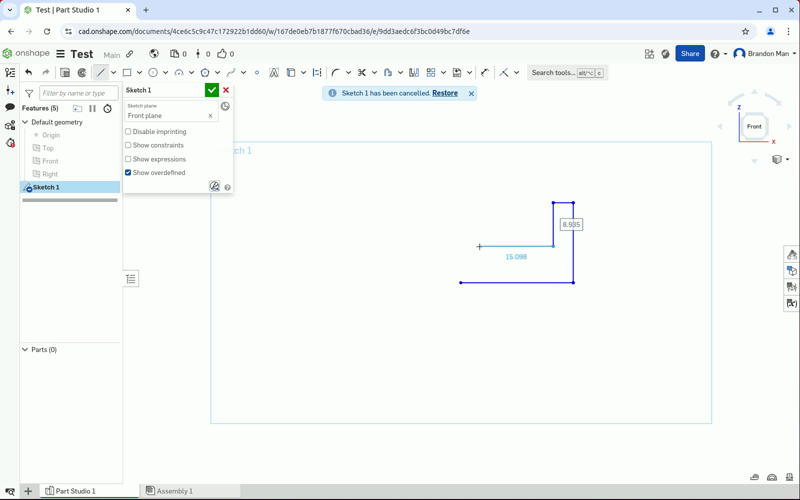
click(479, 246)
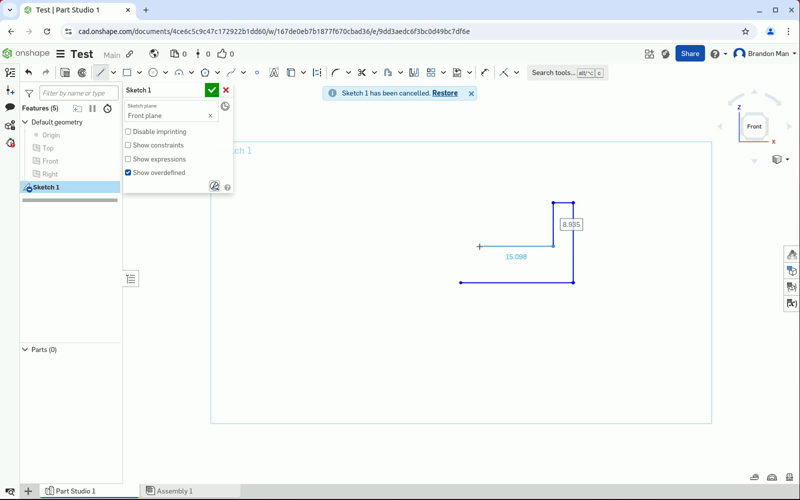
key_up(shift)
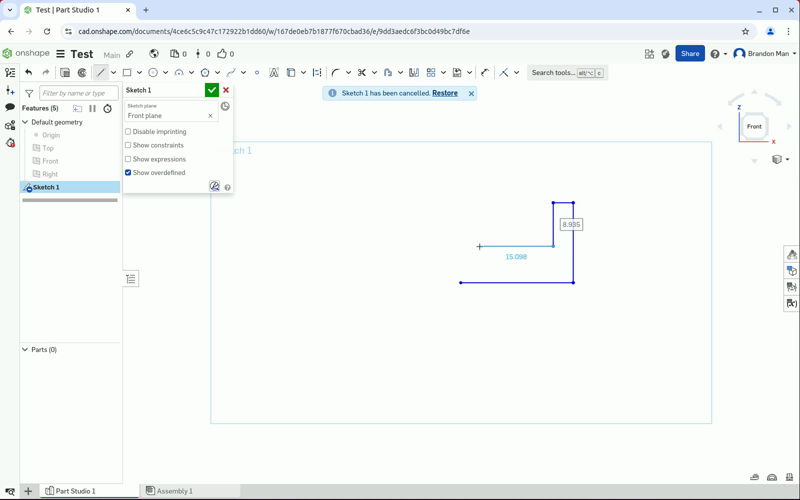
key_down(shift)
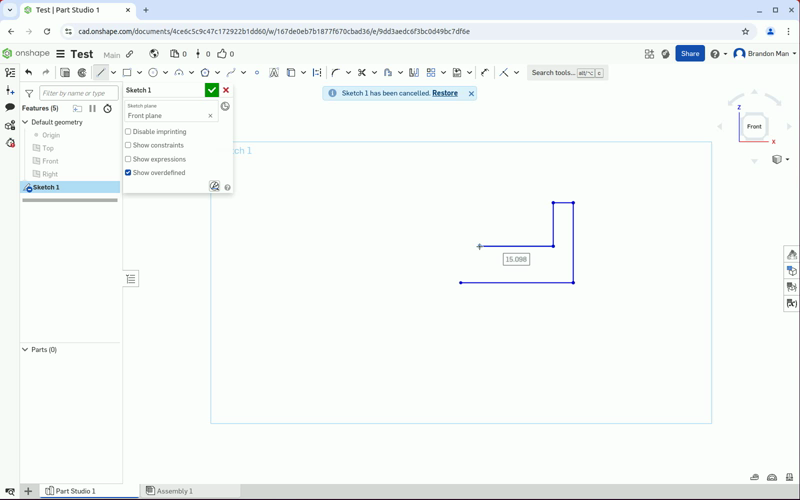
mouse_move(509, 246)
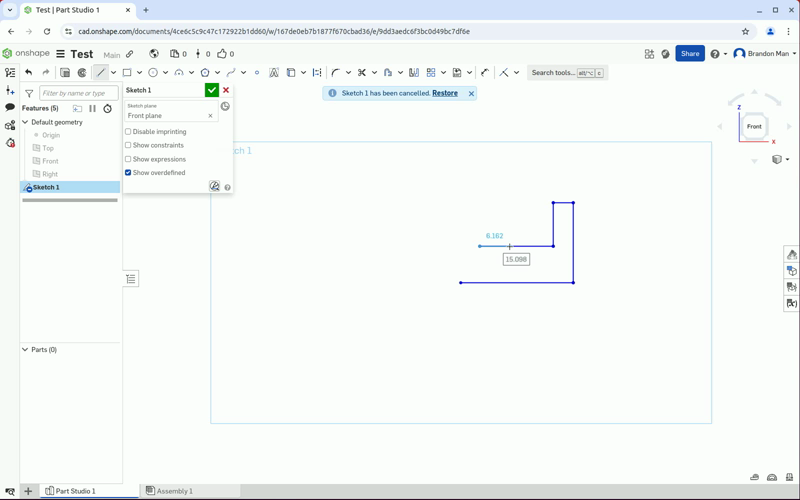
mouse_move(479, 202)
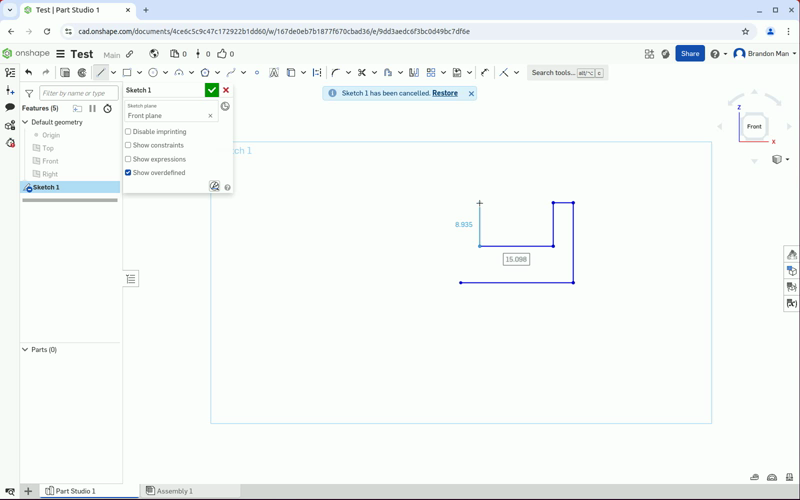
click(479, 202)
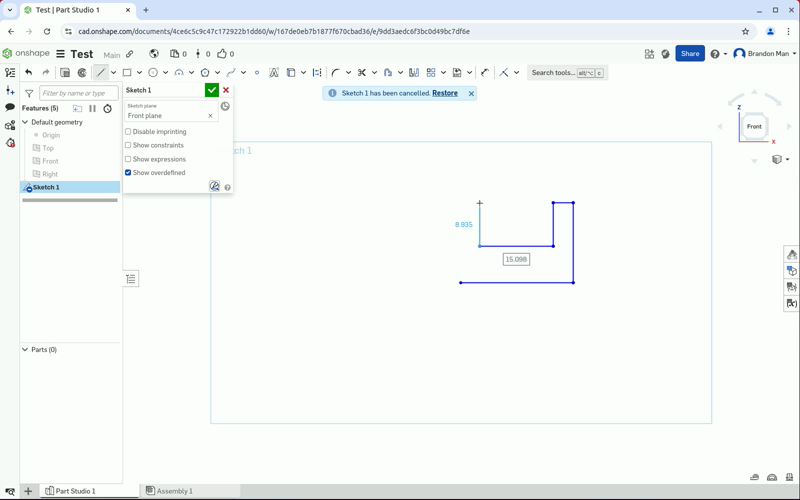
key_up(shift)
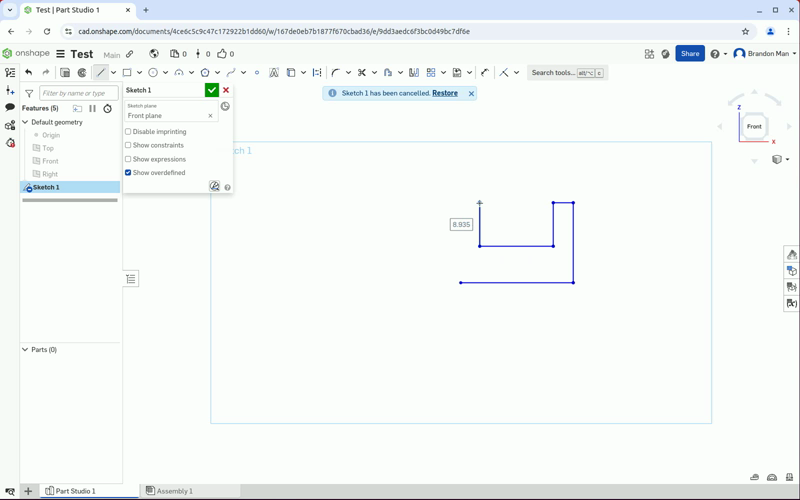
key_down(shift)
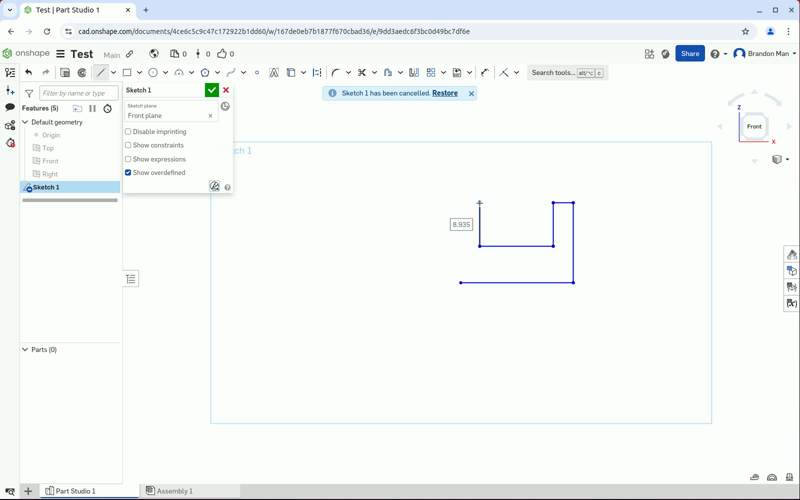
mouse_move(509, 202)
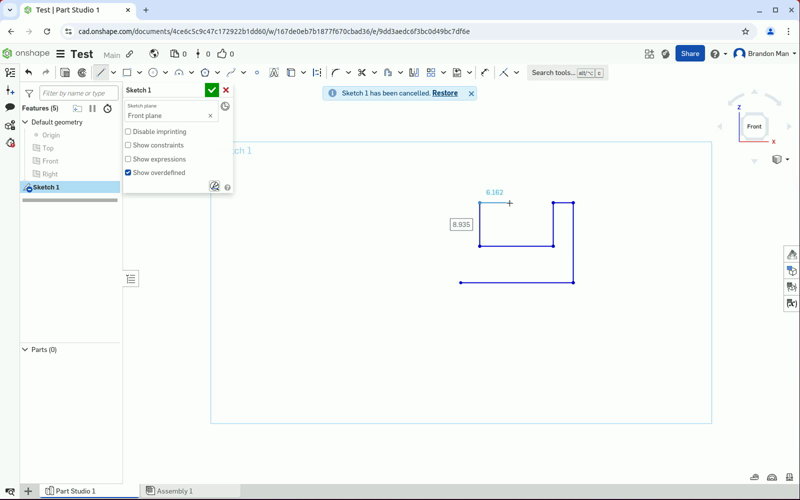
mouse_move(460, 202)
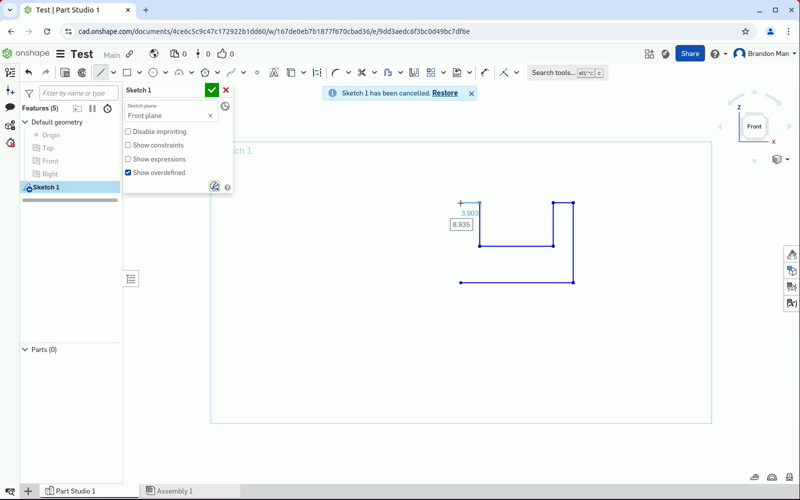
click(460, 202)
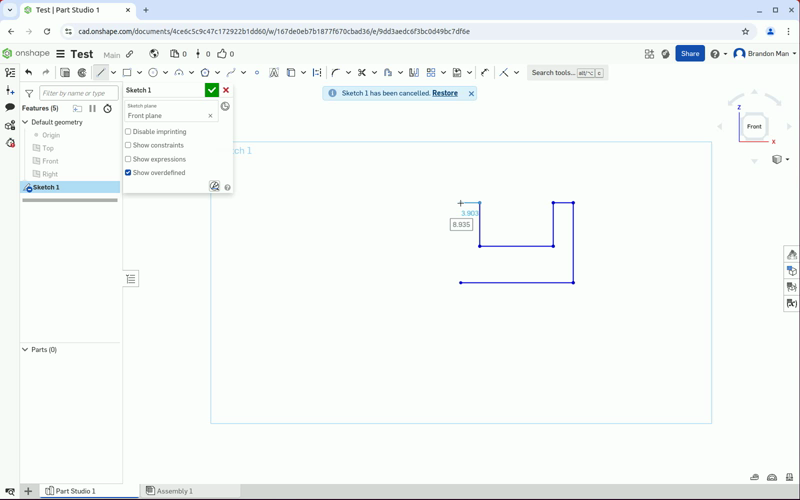
key_up(shift)
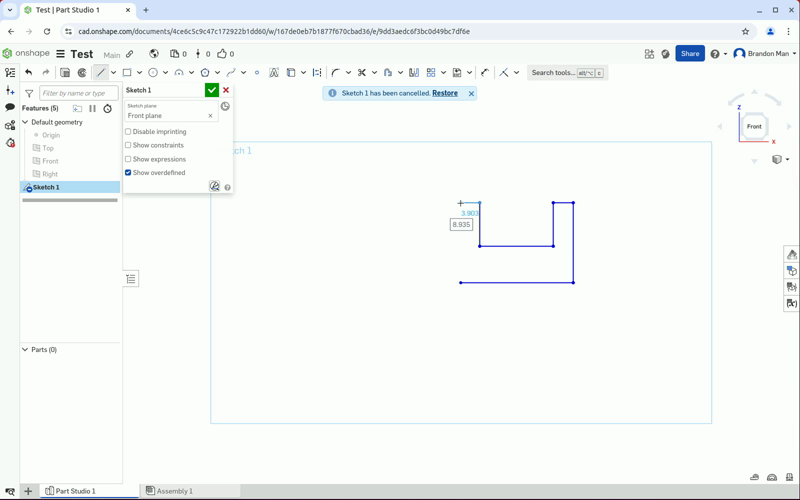
key_down(shift)
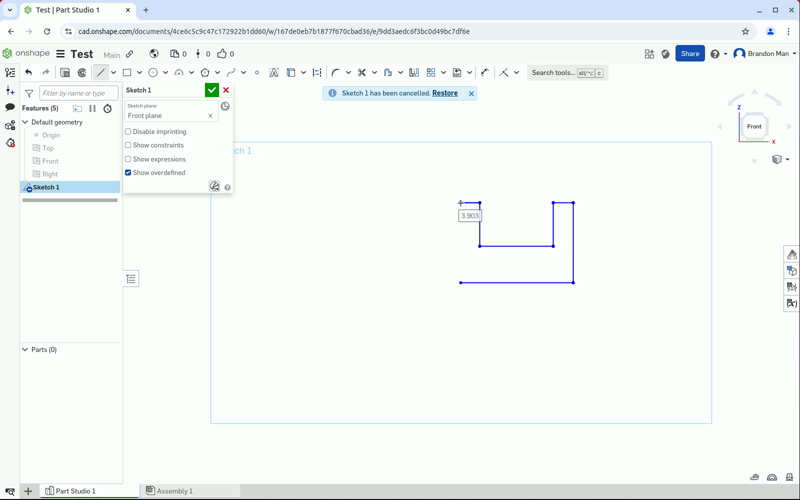
mouse_move(460, 282)
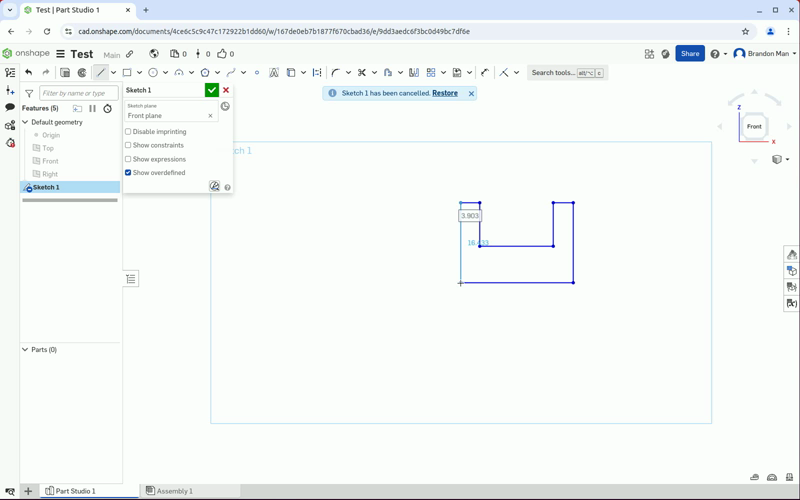
key_up(shift)
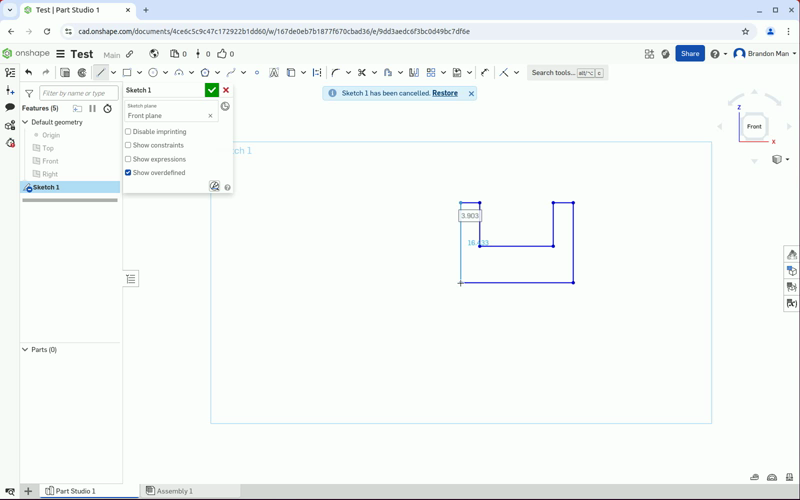
click(460, 282)
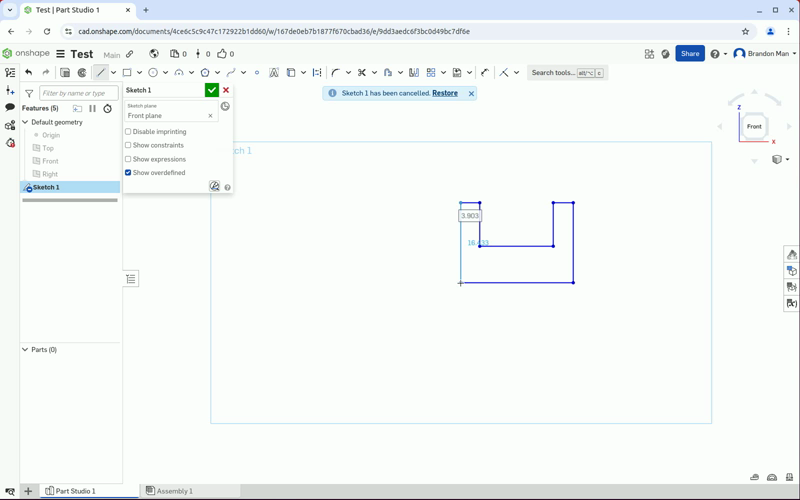
key(esc)
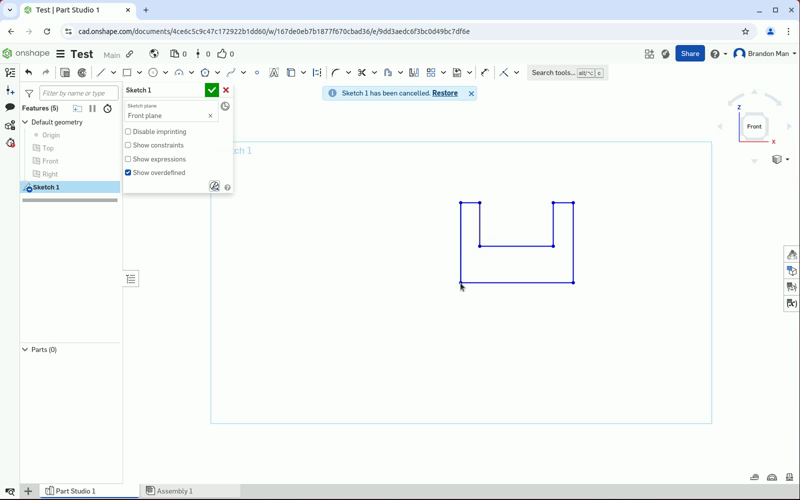
mouse_move(465, 278)
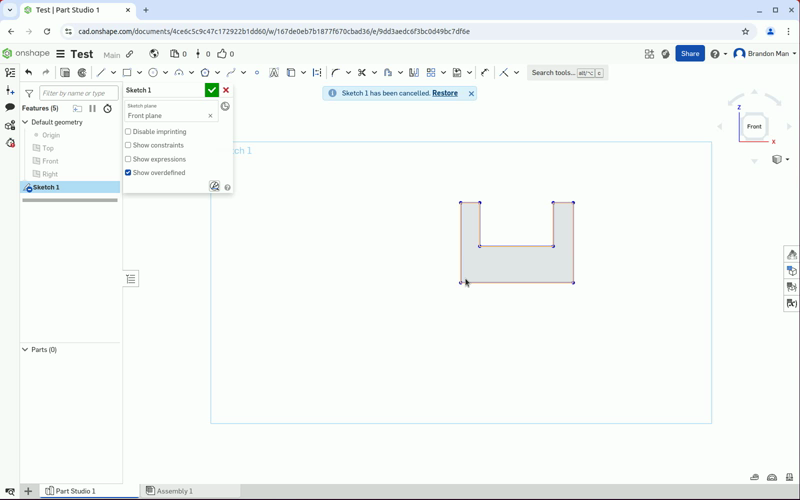
click(465, 278)
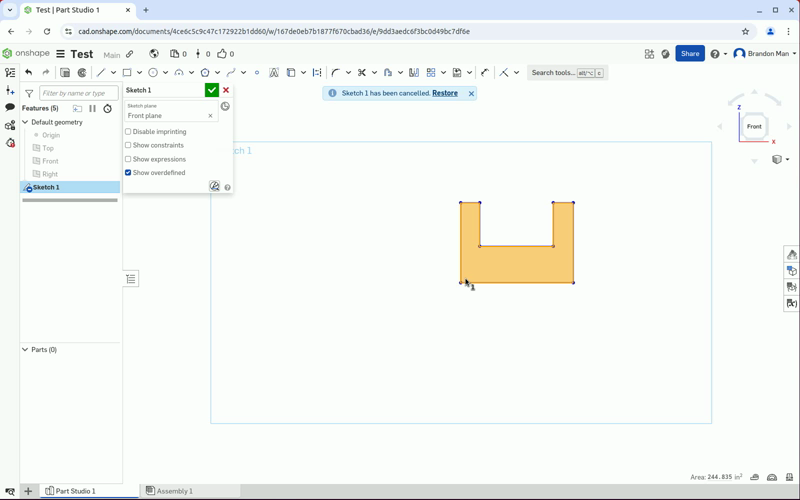
mouse_move(73, 352)
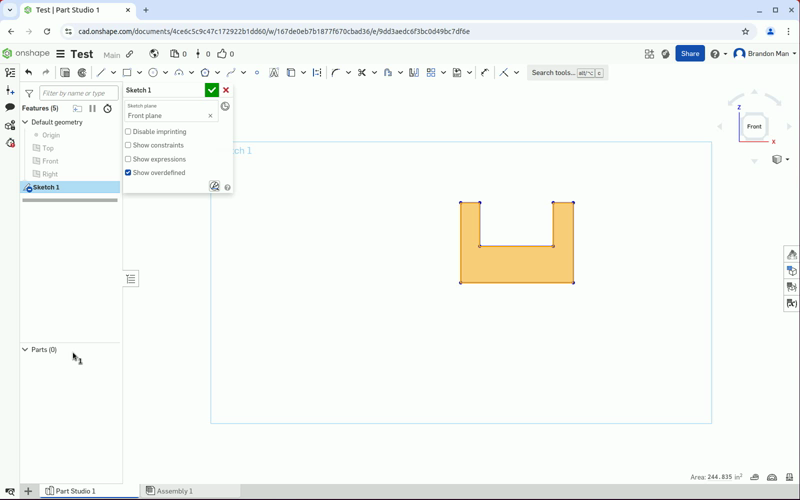
key(shift+y)
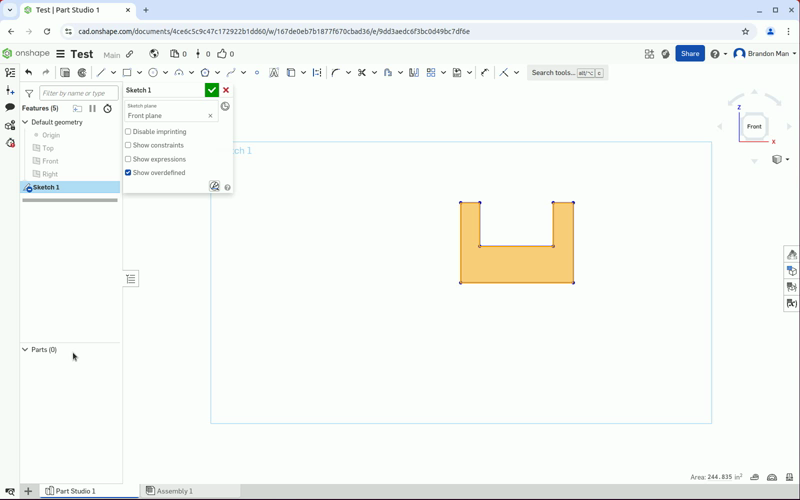
key(shift+e)
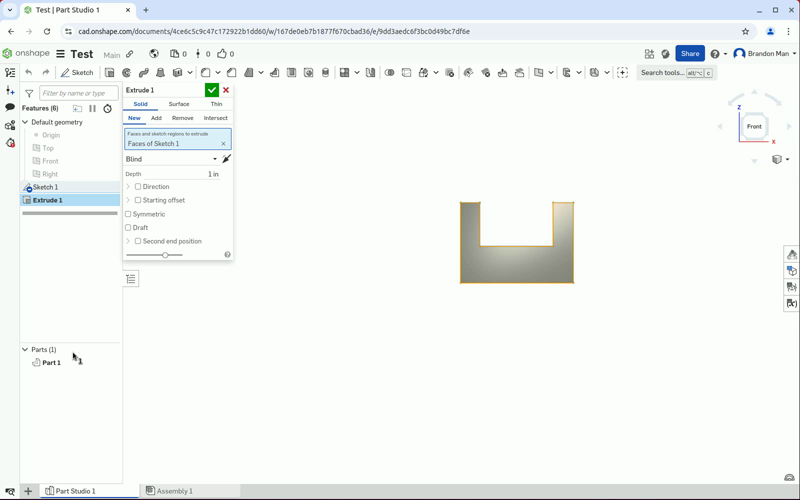
mouse_move(143, 106)
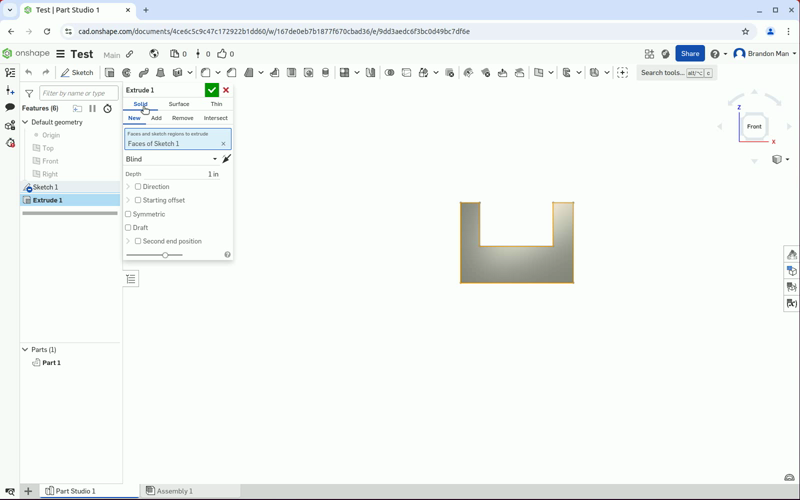
click(143, 106)
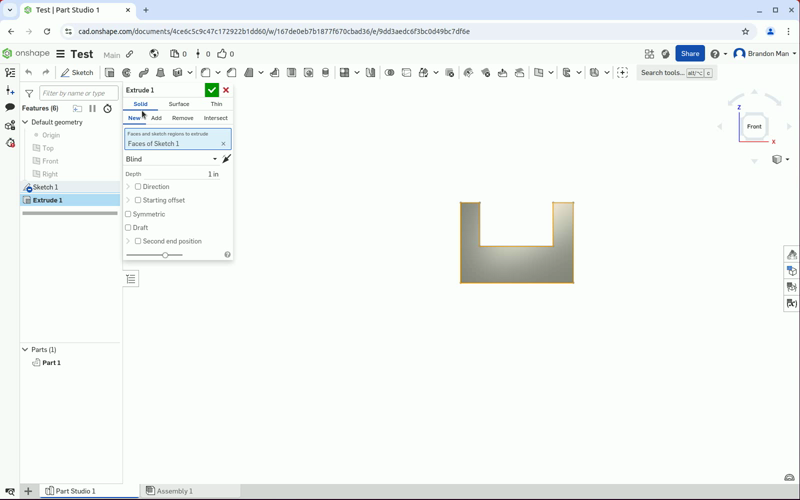
mouse_move(137, 120)
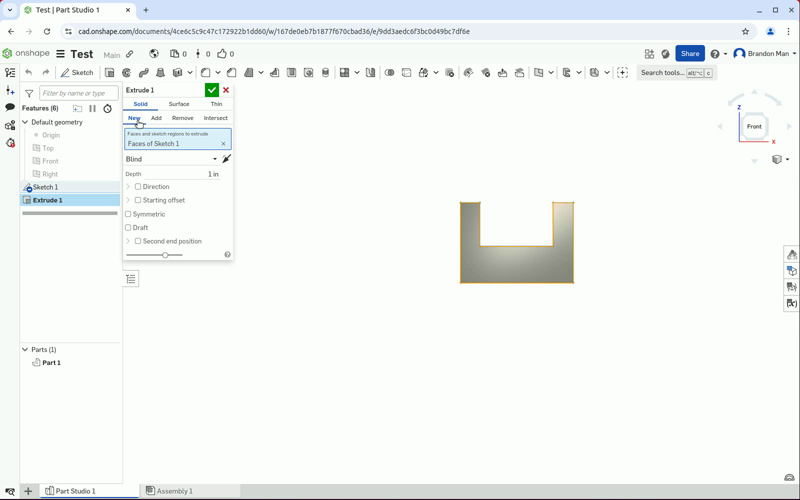
click(137, 120)
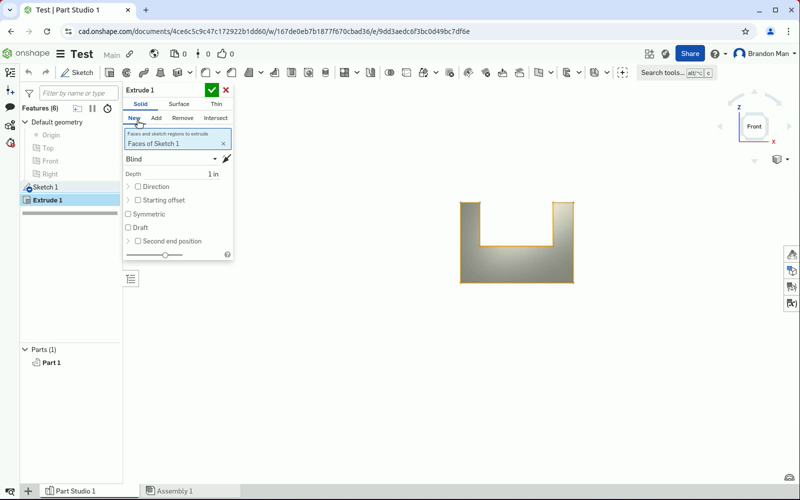
key(tab, 4)
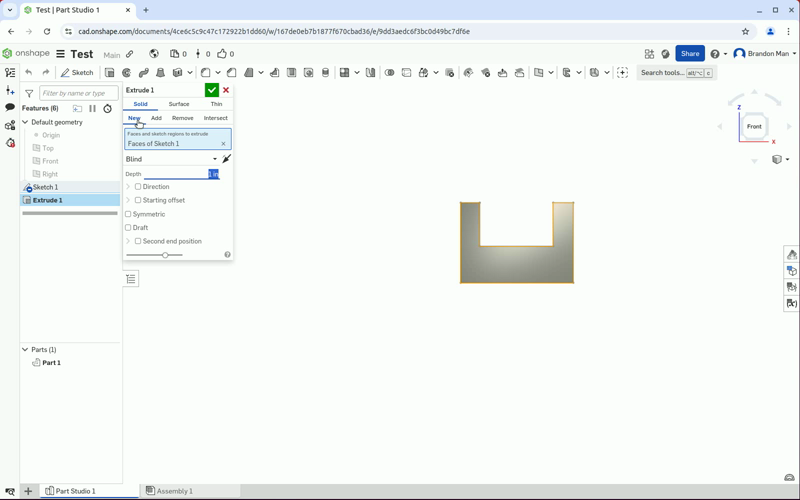
text(9.147)
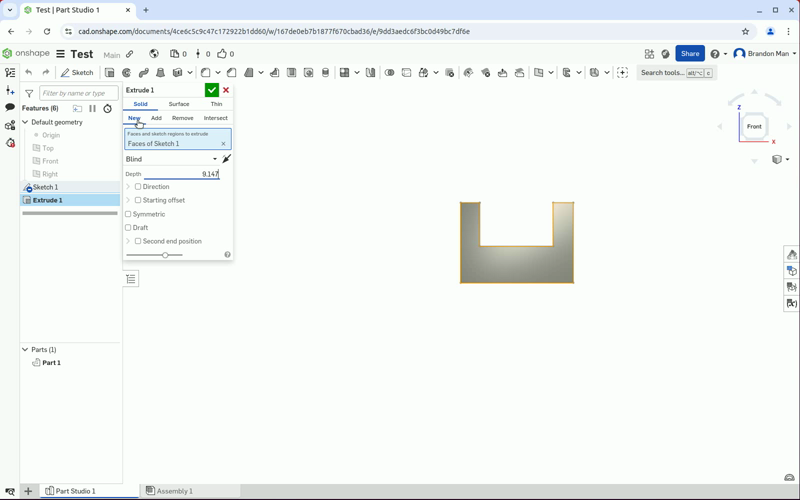
key(enter)
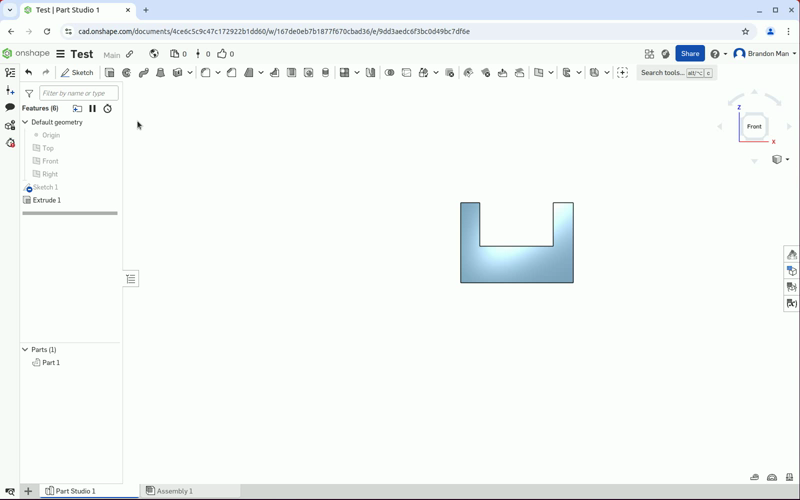
key(shift+h)
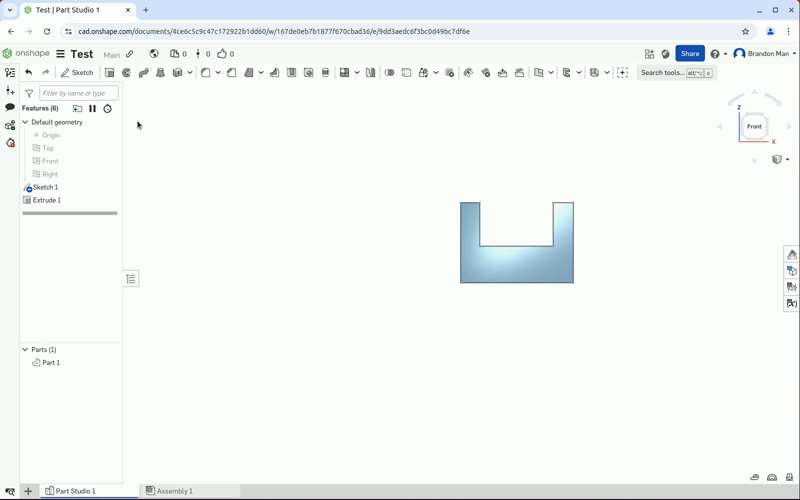
key(shift+h)
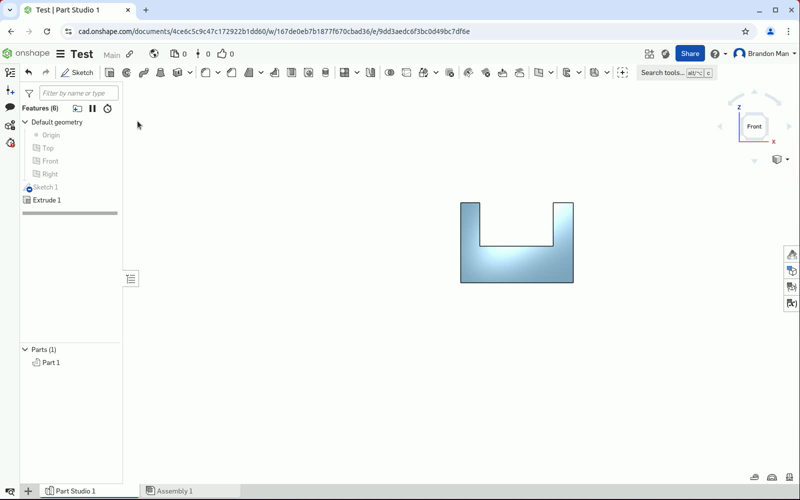
mouse_move(73, 189)
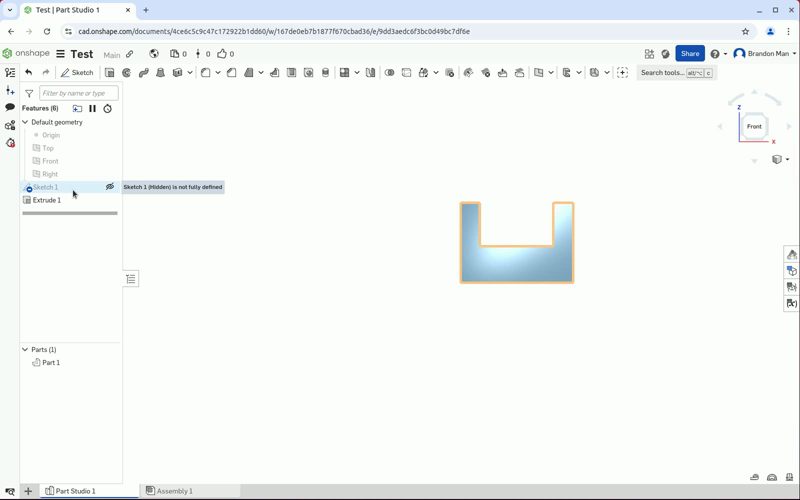
click(73, 189)
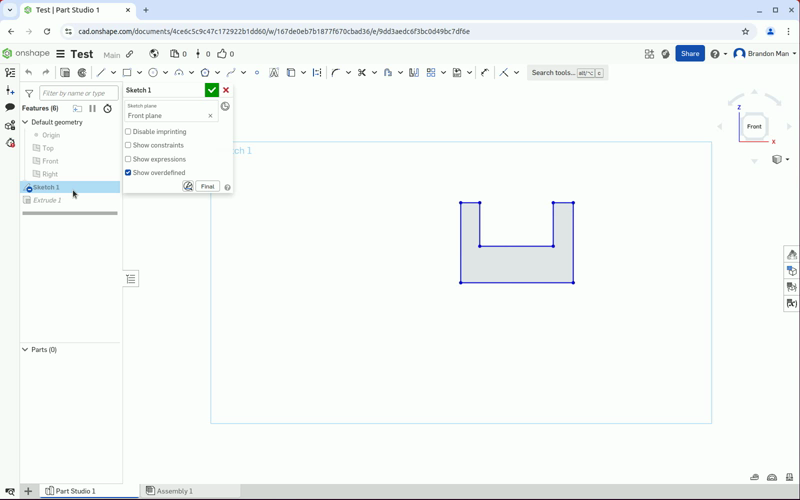
mouse_move(229, 92)
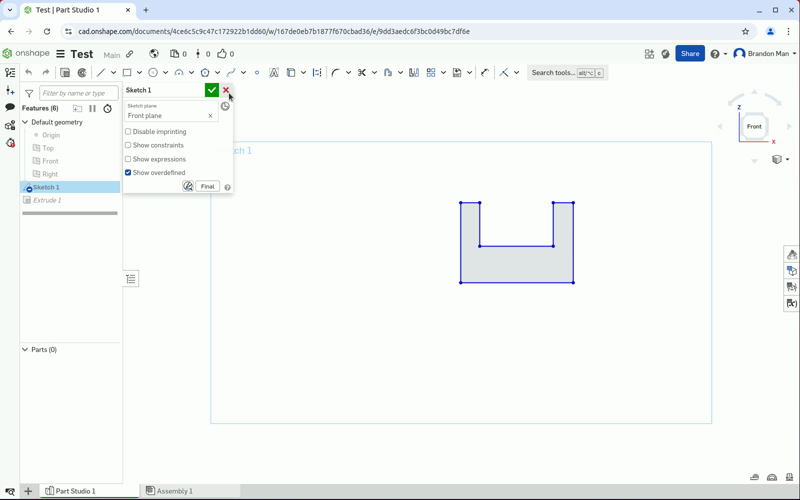
click(229, 92)
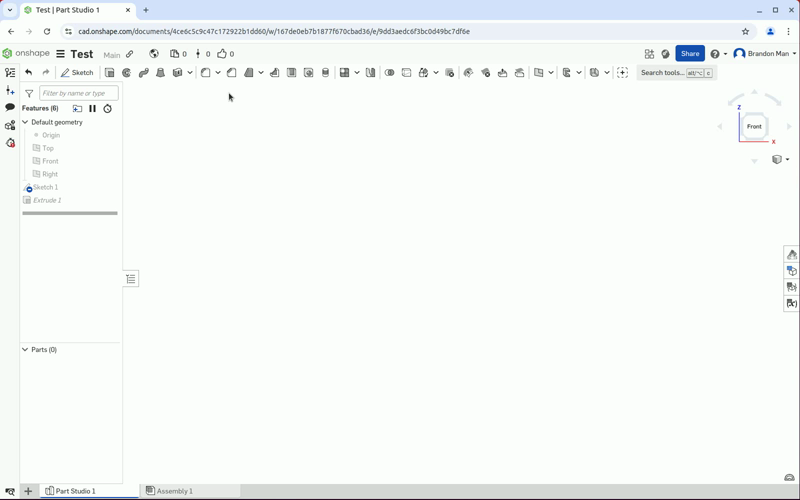
mouse_move(73, 352)
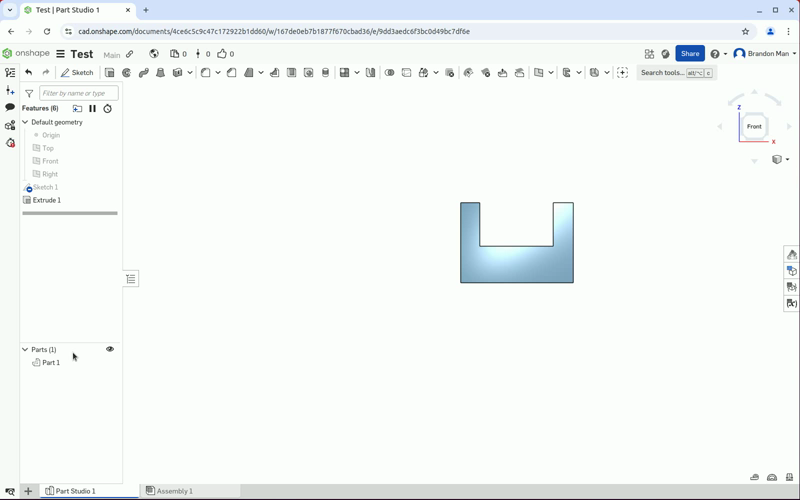
key(y)
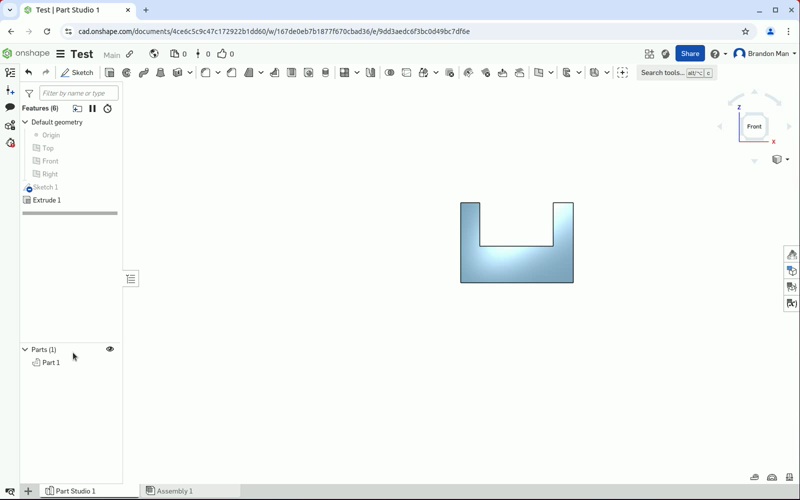
key(shift+p)
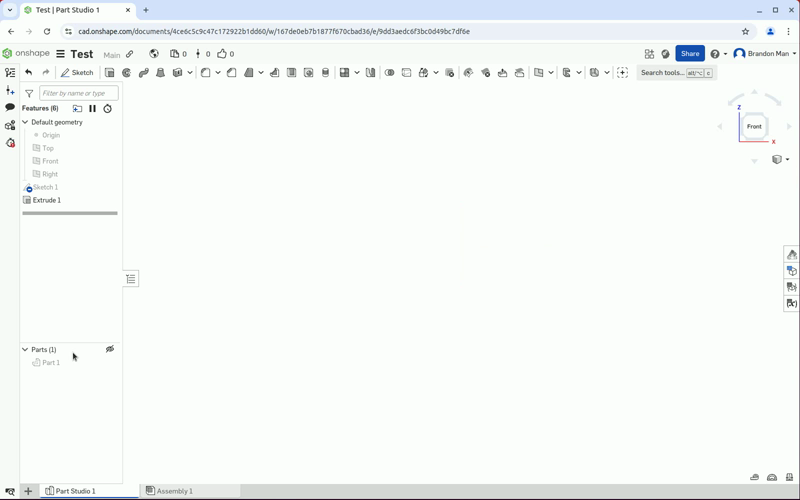
key(space)
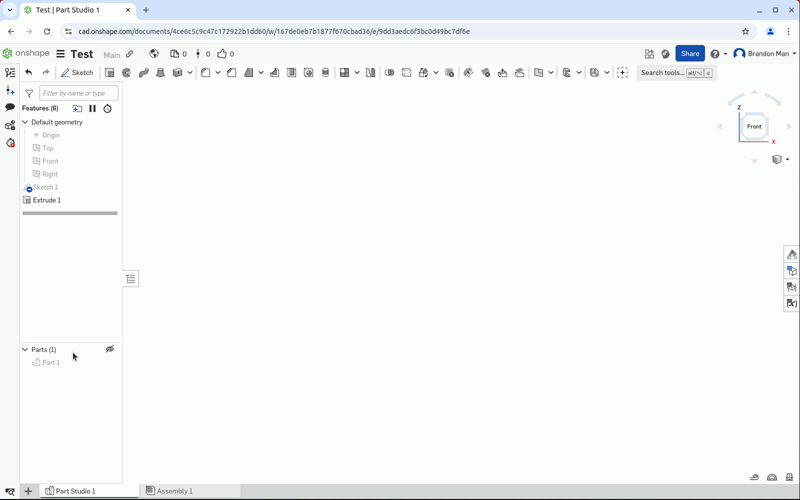
key_down(shift)
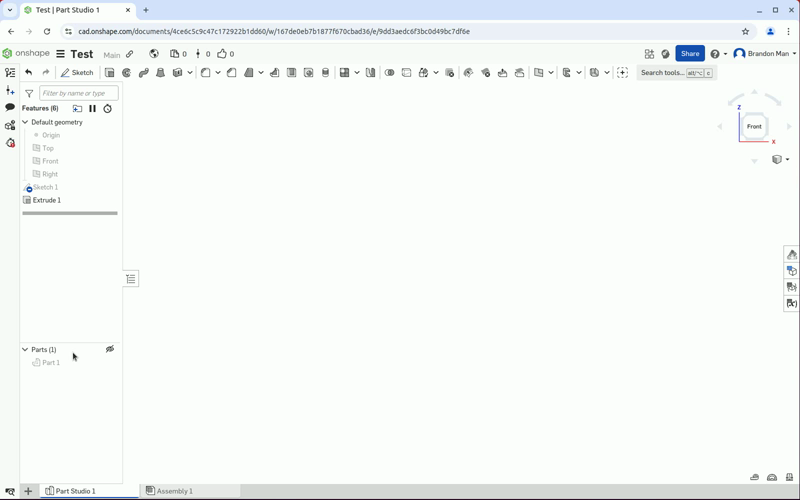
key(down)
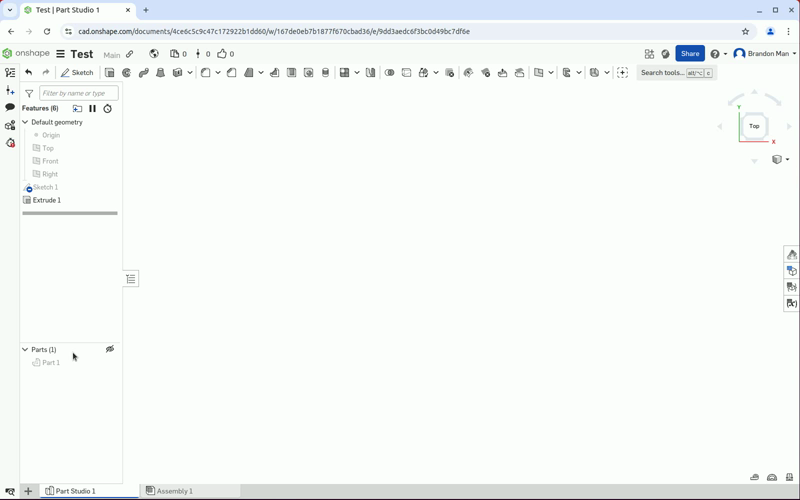
key_up(shift)
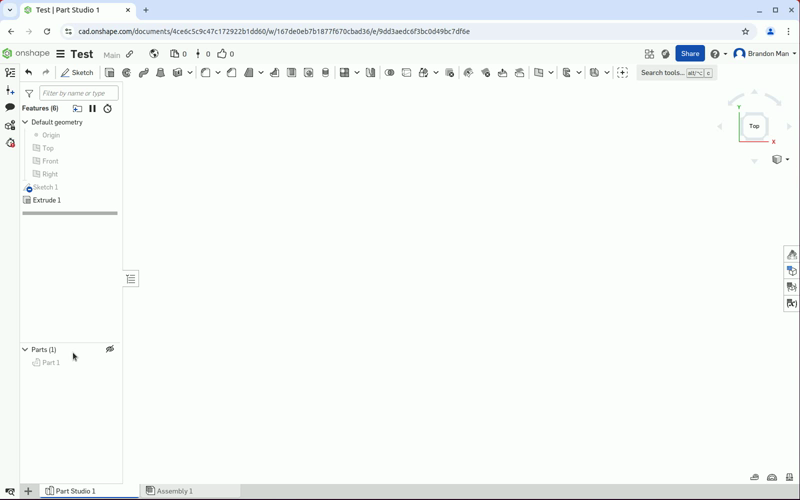
mouse_move(73, 352)
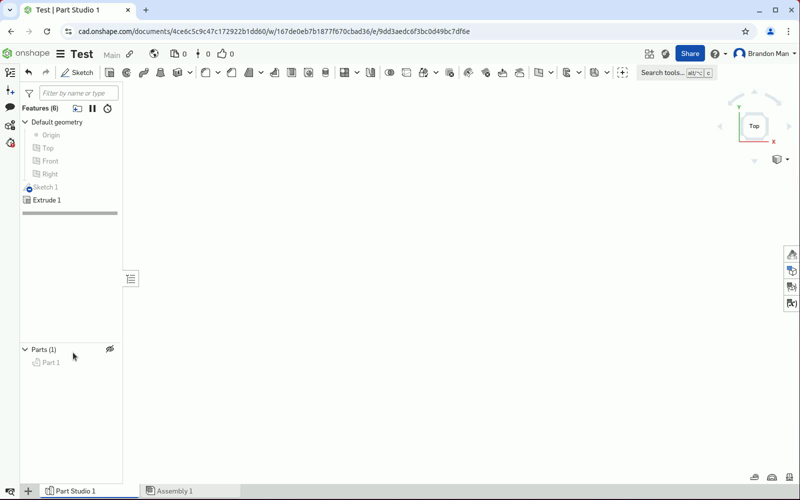
key(shift+y)
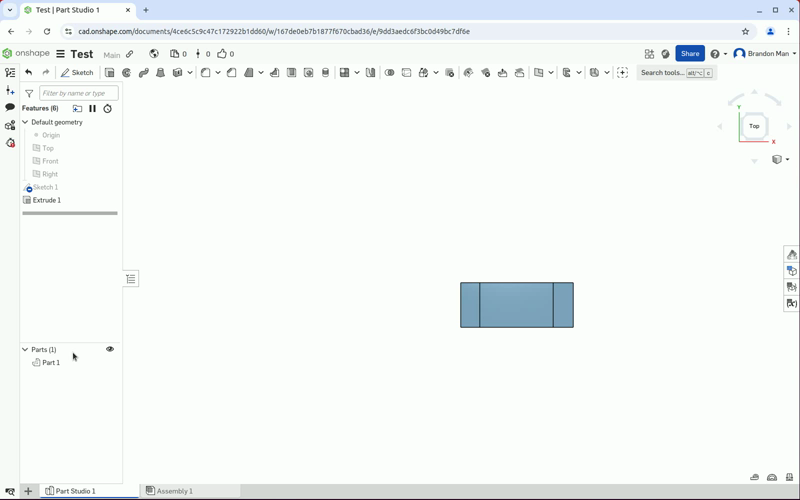
mouse_move(541, 75)
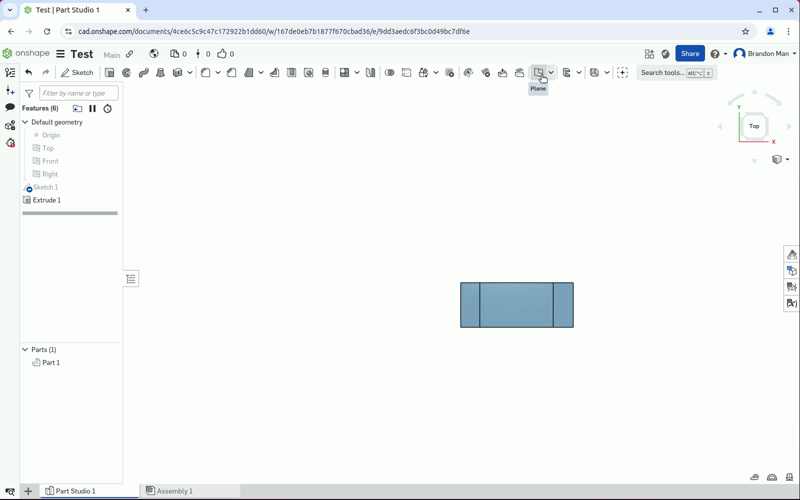
click(541, 75)
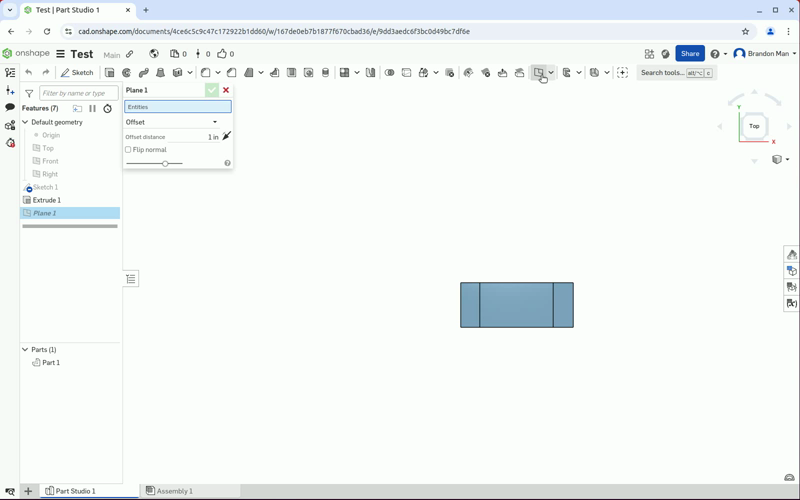
mouse_move(73, 150)
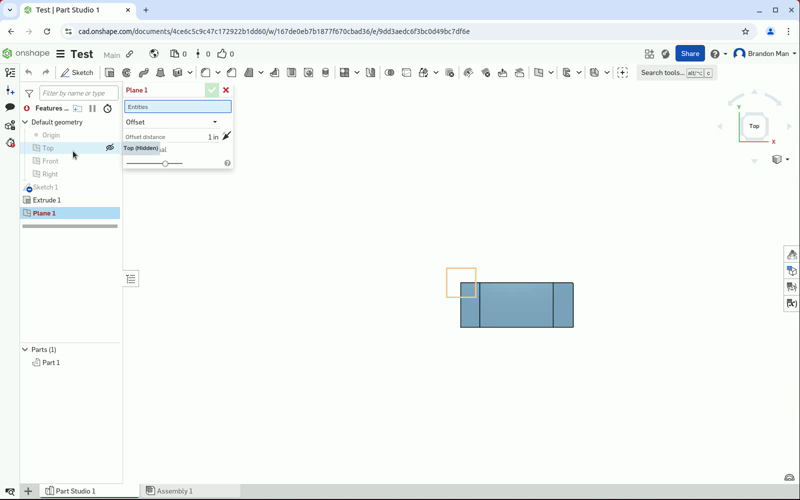
click(73, 150)
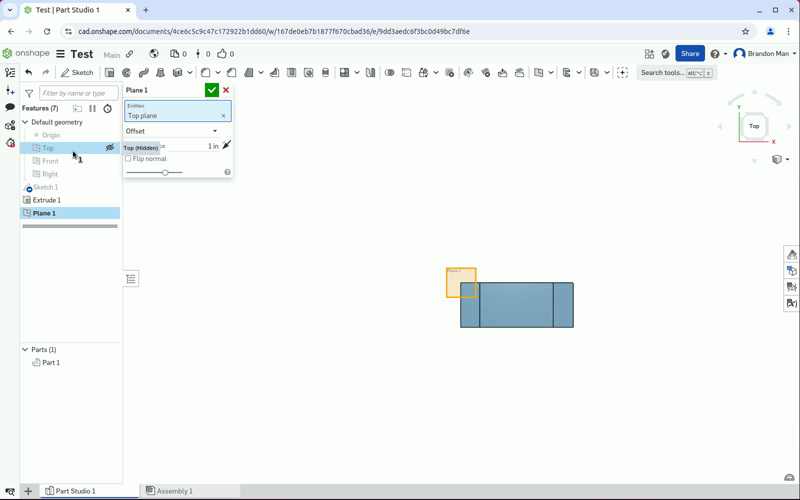
key(tab, 2)
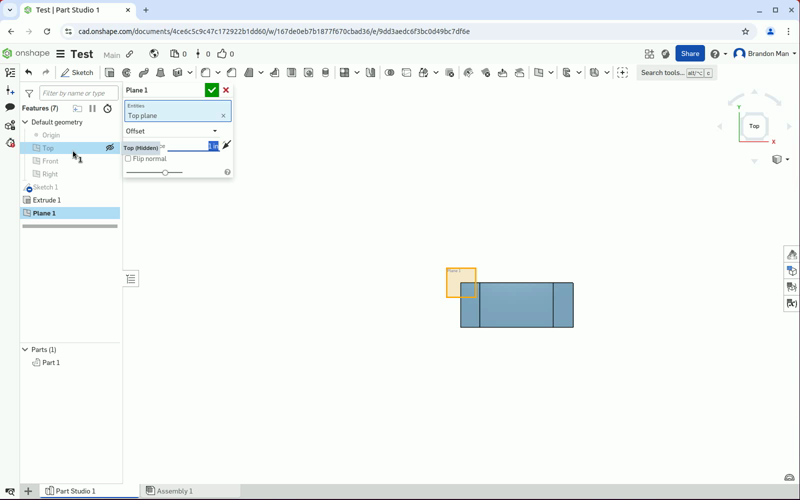
text(16.361)
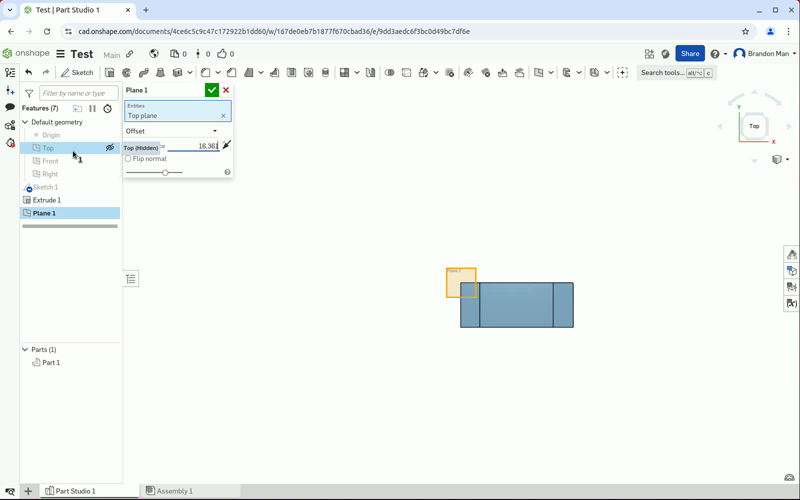
key(enter, 2)
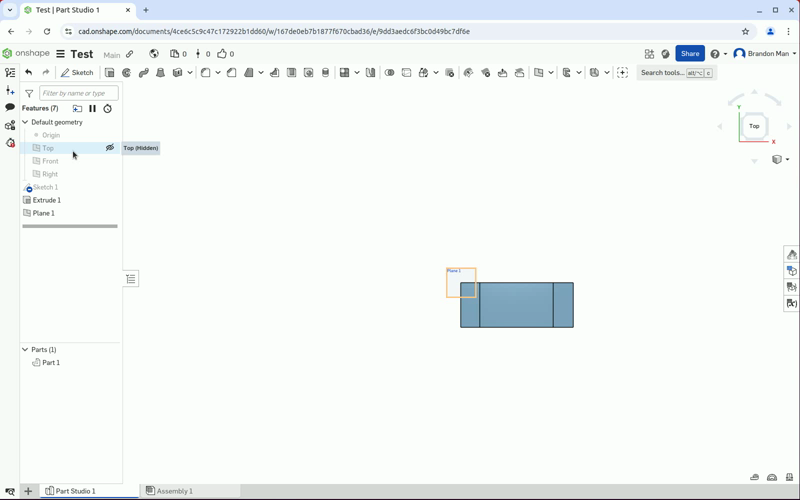
key(shift+s)
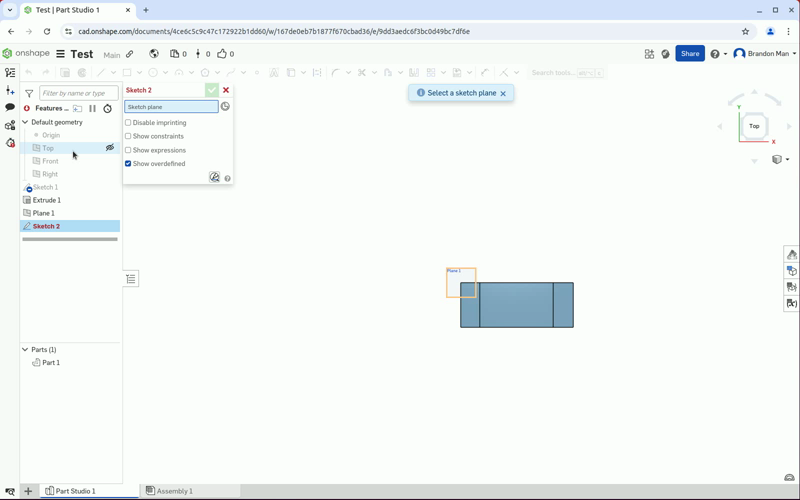
mouse_move(73, 215)
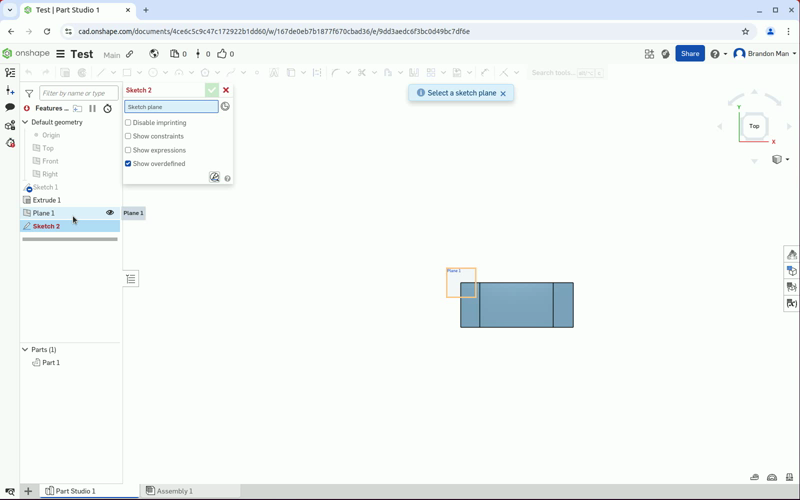
click(73, 215)
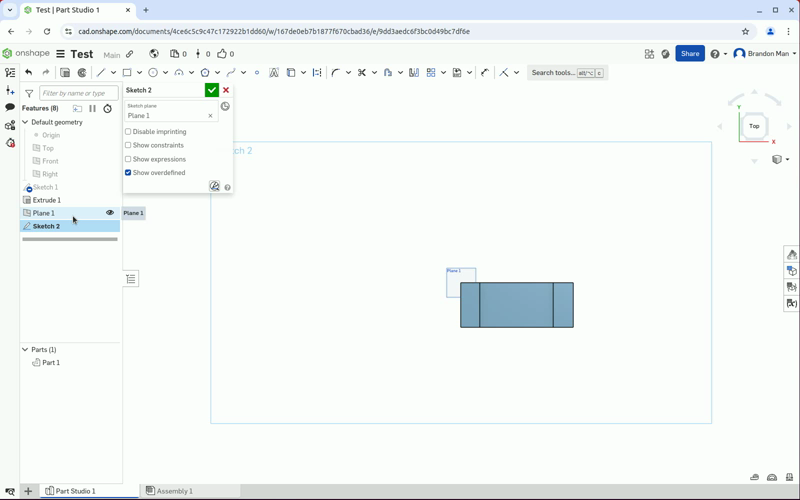
mouse_move(73, 352)
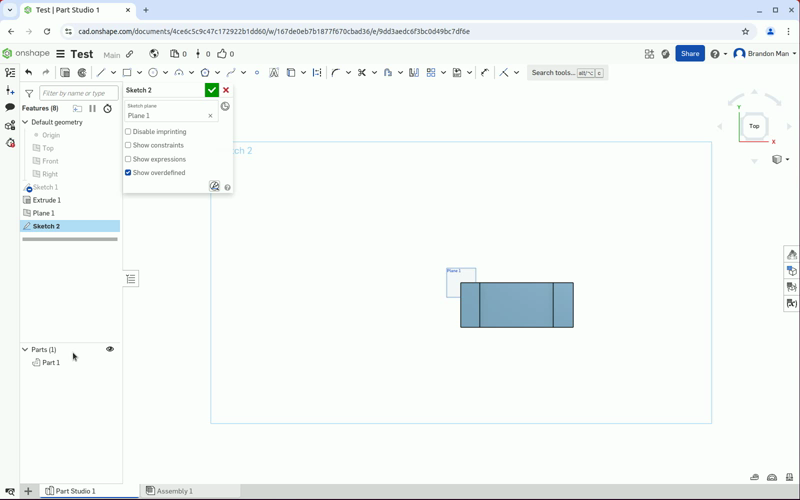
key(y)
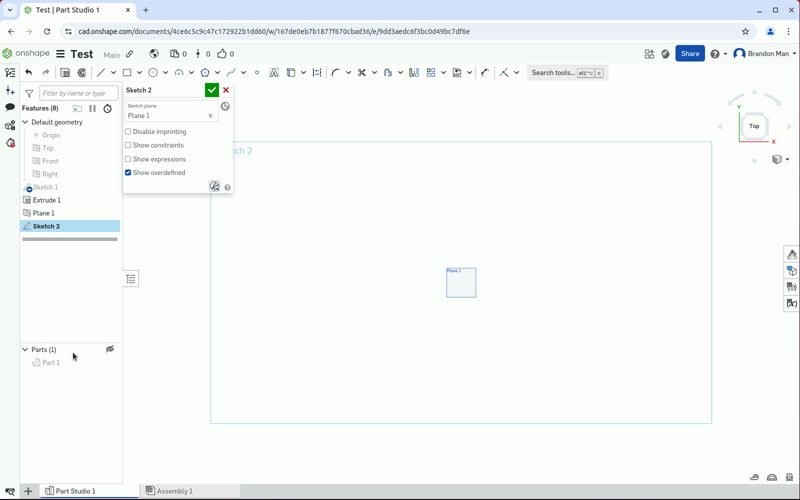
key(l)
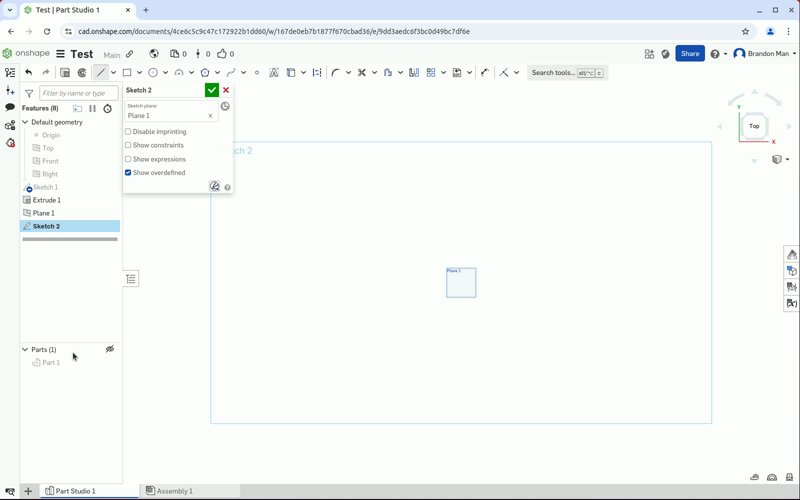
key_down(shift)
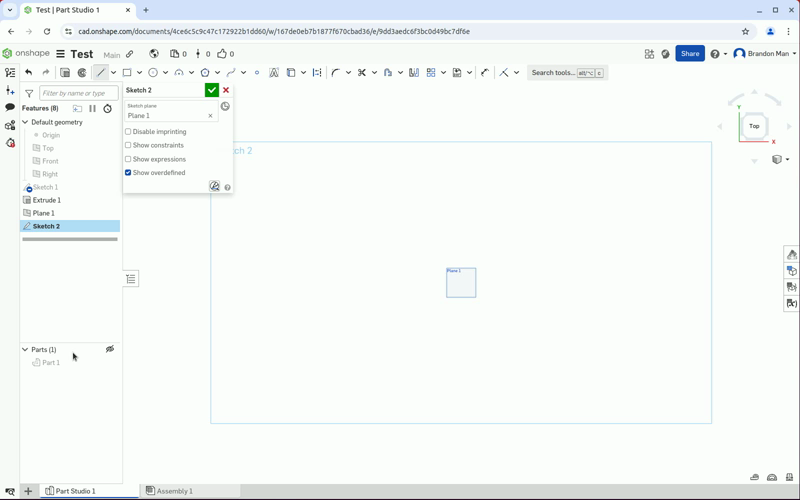
mouse_move(553, 307)
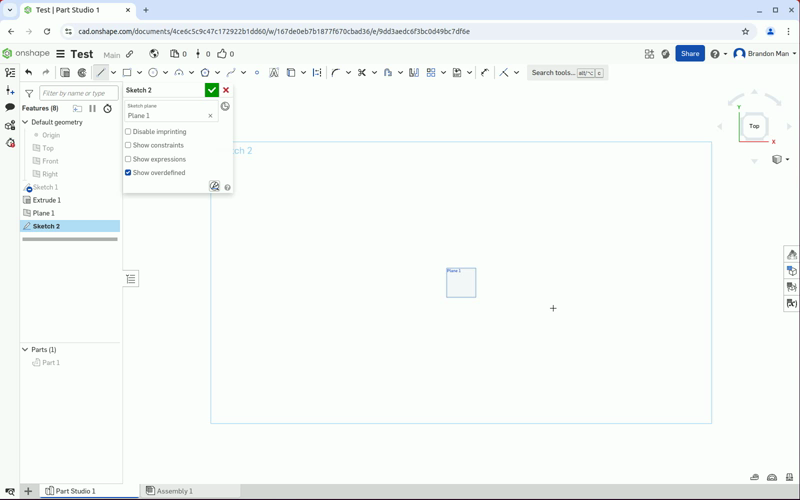
click(553, 307)
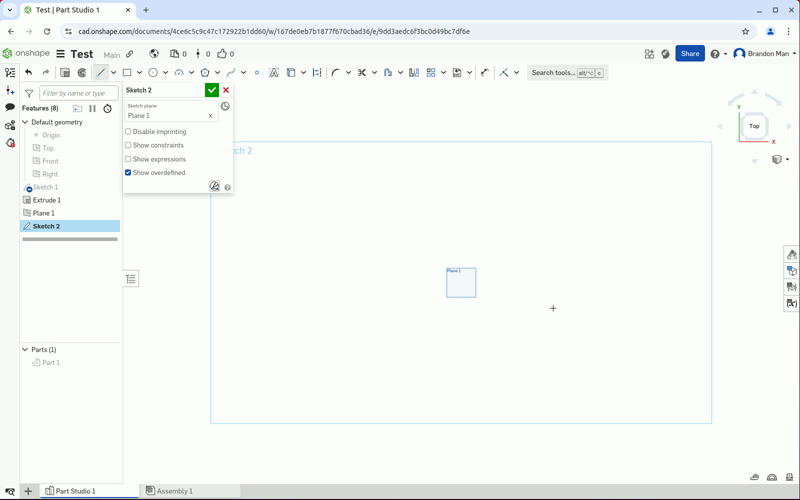
key_up(shift)
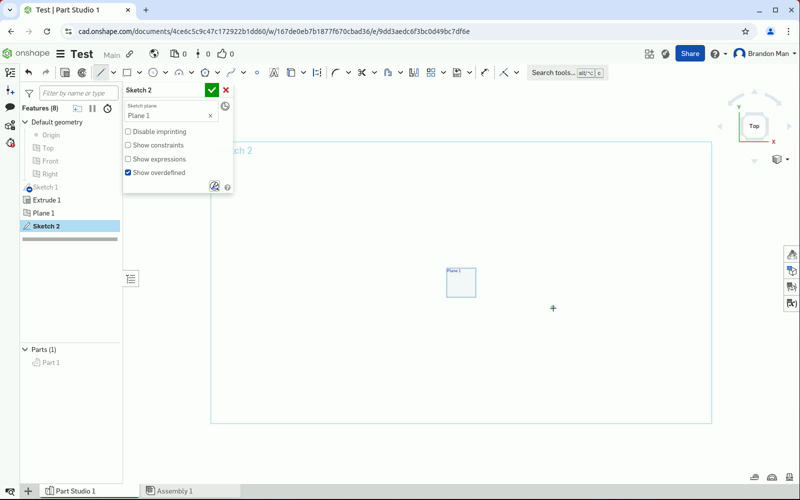
key_down(shift)
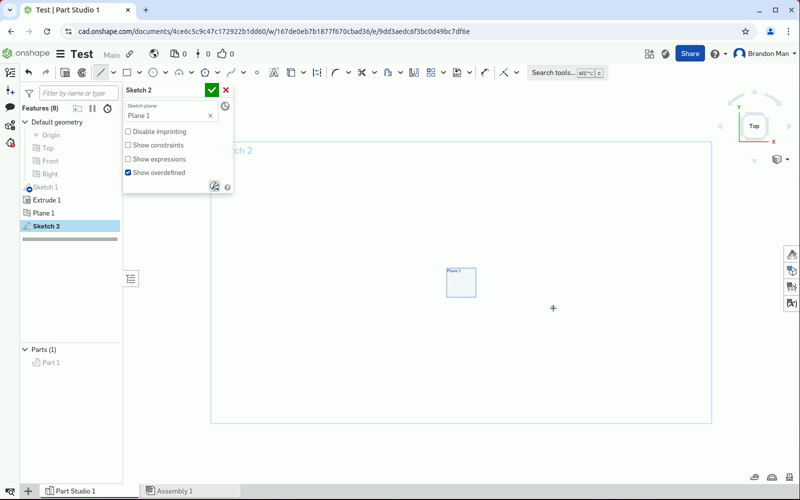
mouse_move(583, 307)
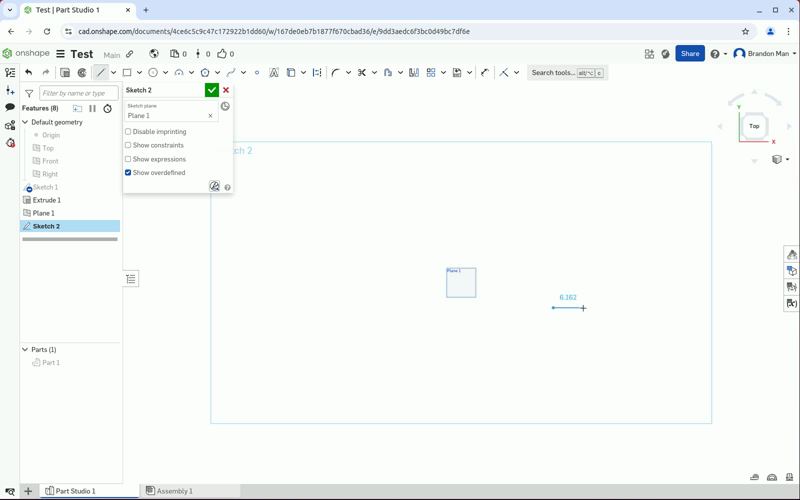
mouse_move(574, 307)
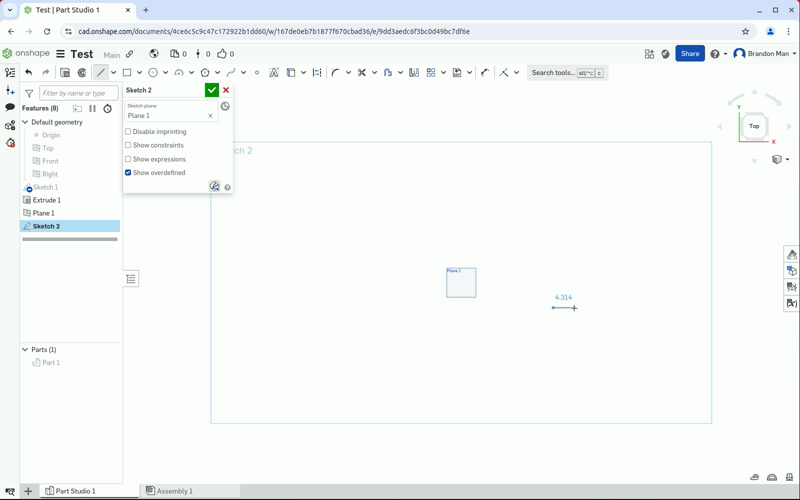
click(574, 307)
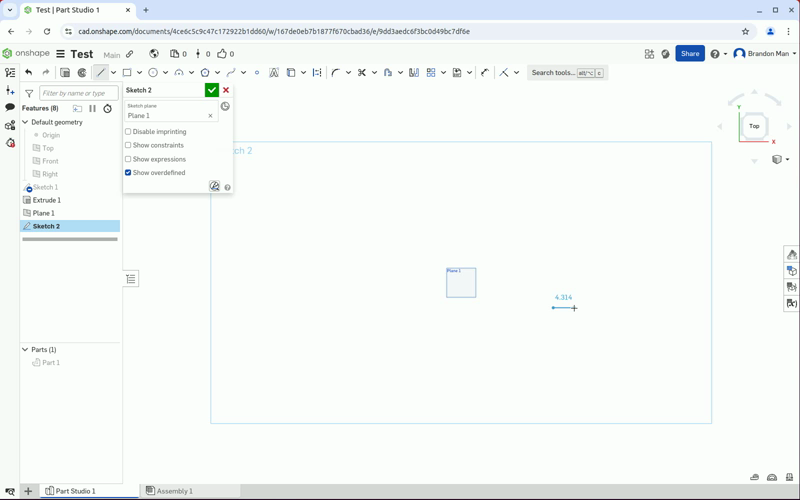
key_up(shift)
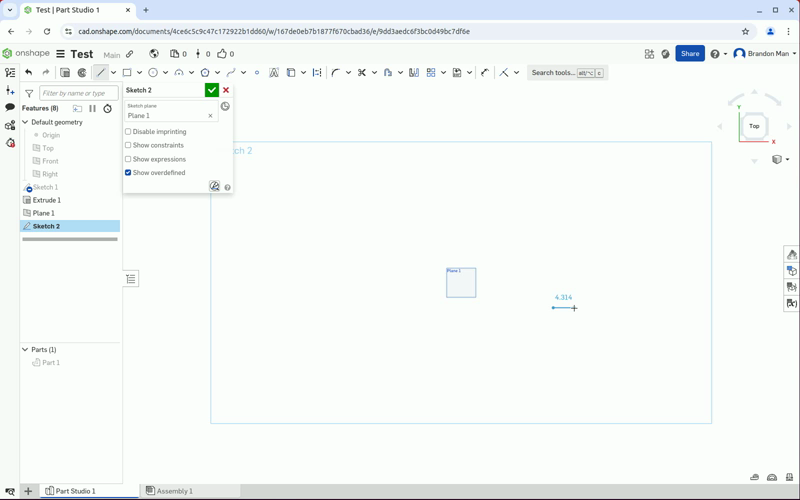
key_down(shift)
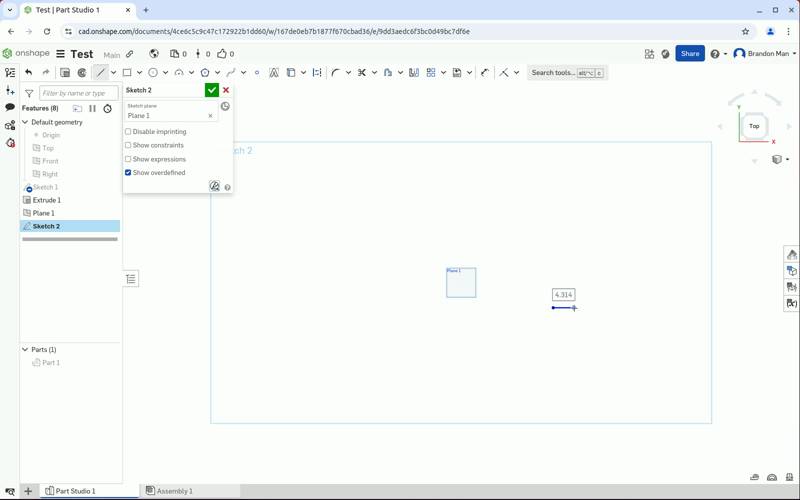
mouse_move(589, 307)
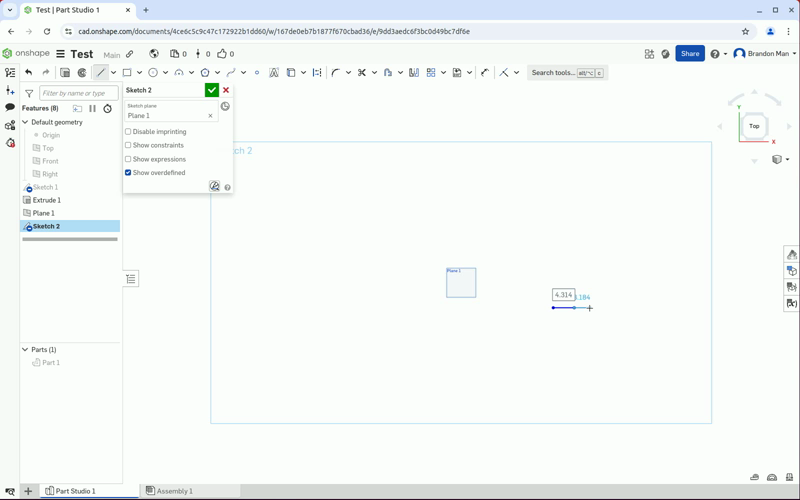
mouse_move(574, 297)
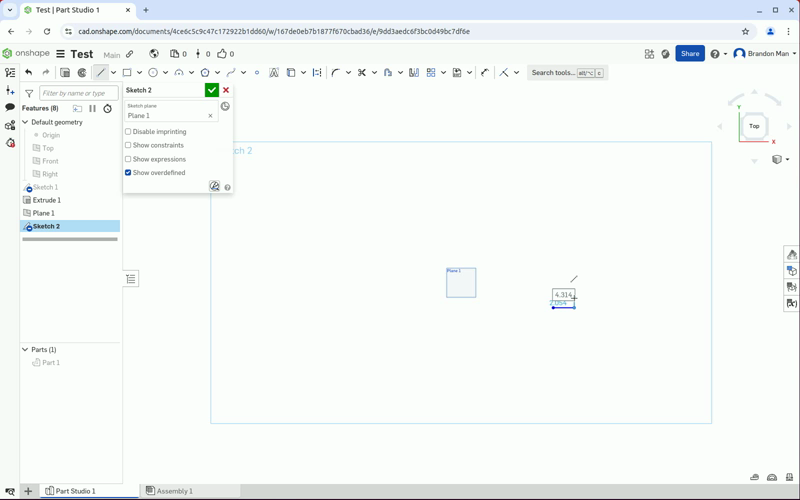
click(574, 297)
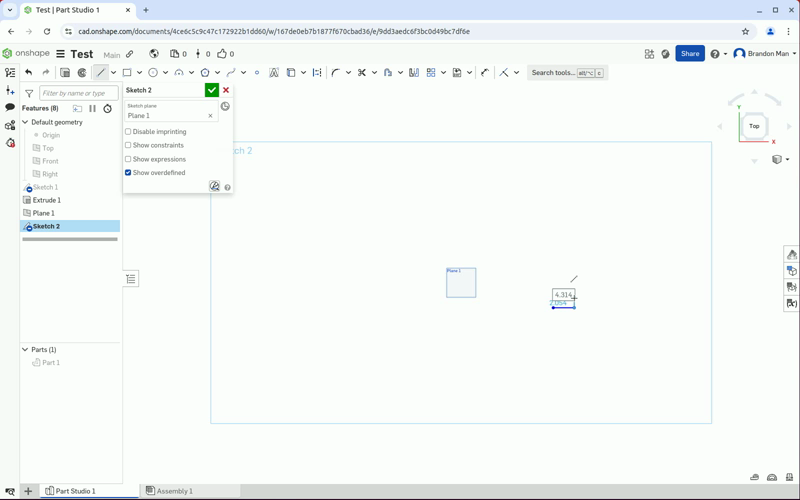
key_up(shift)
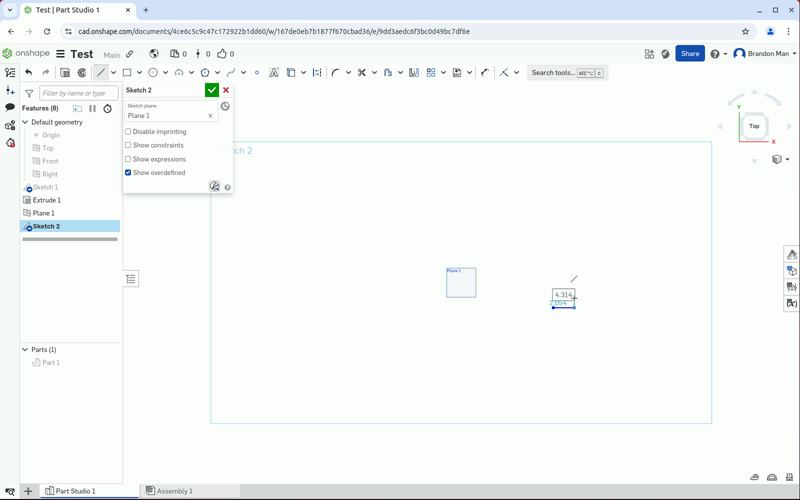
key_down(shift)
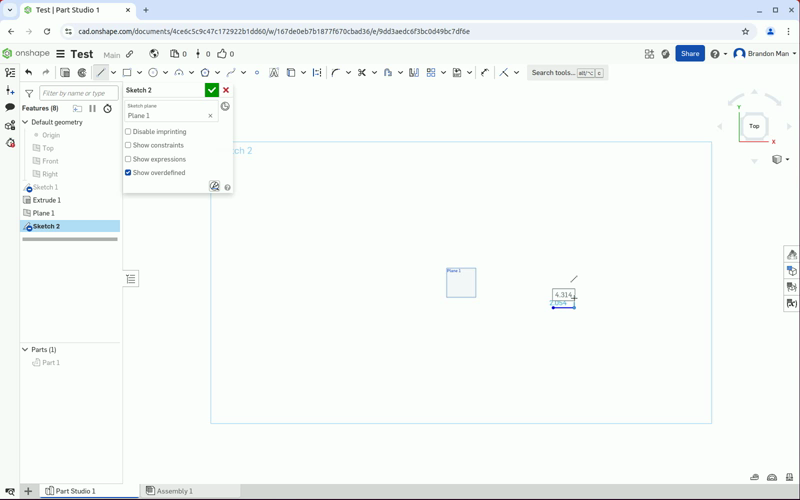
mouse_move(589, 297)
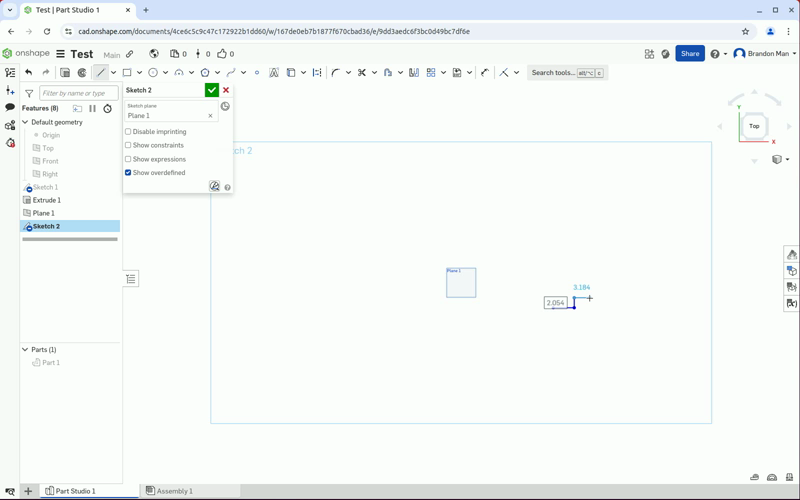
mouse_move(553, 297)
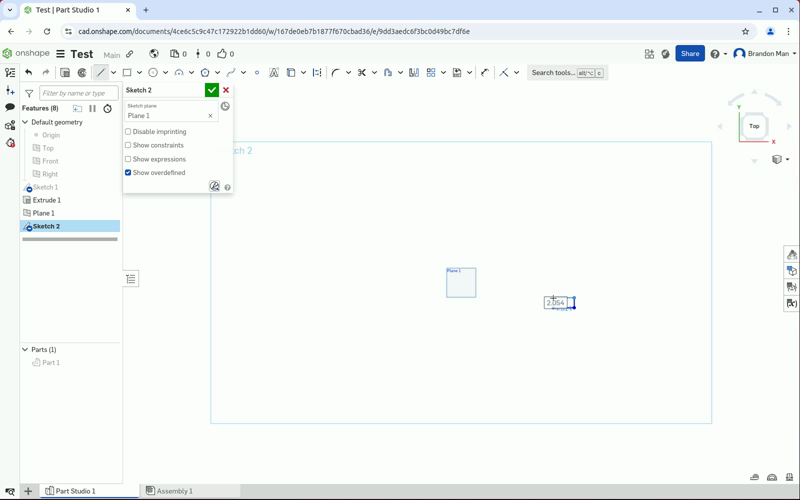
click(553, 297)
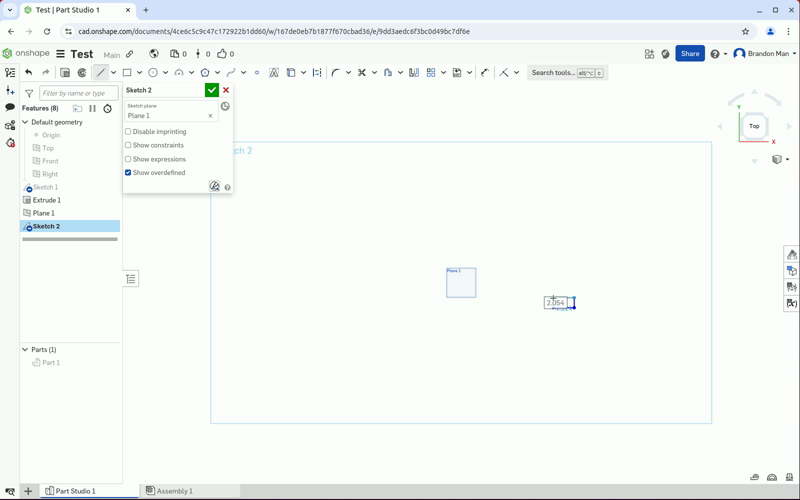
key_up(shift)
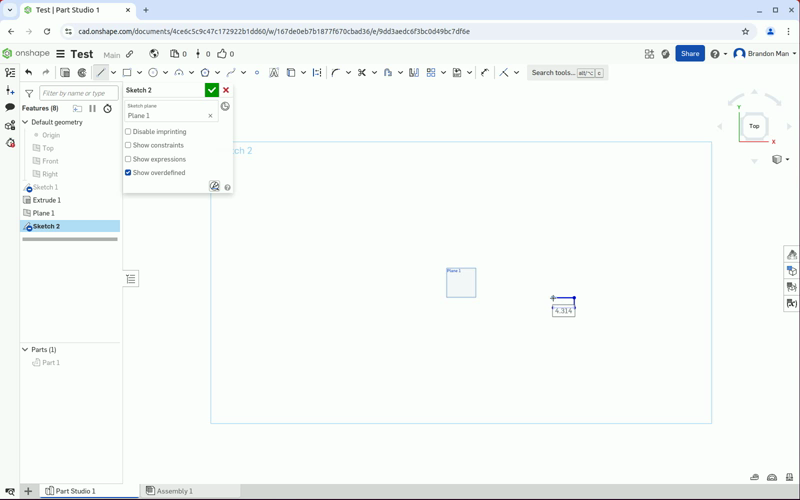
mouse_move(583, 297)
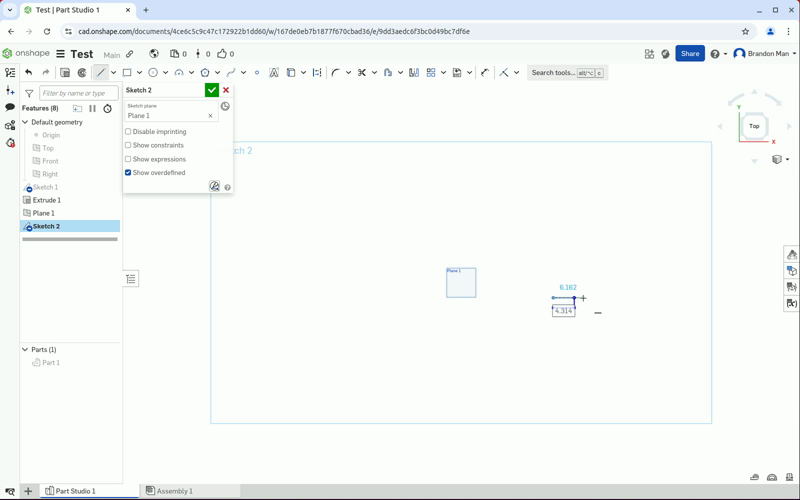
key_down(shift)
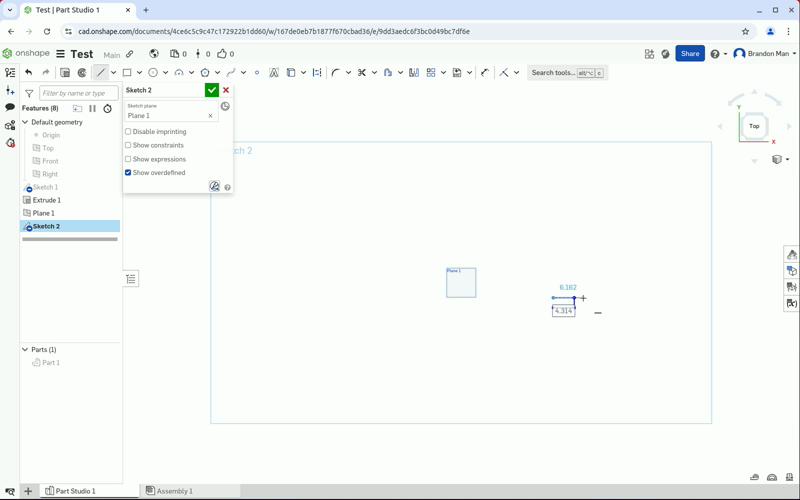
mouse_move(553, 307)
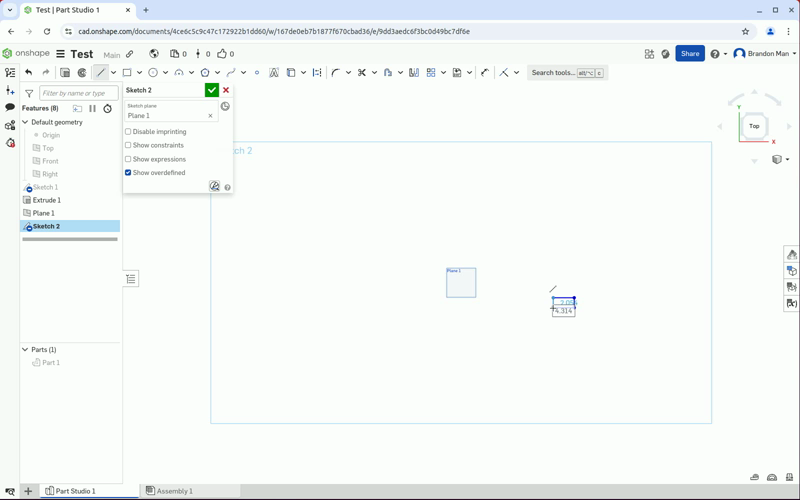
key_up(shift)
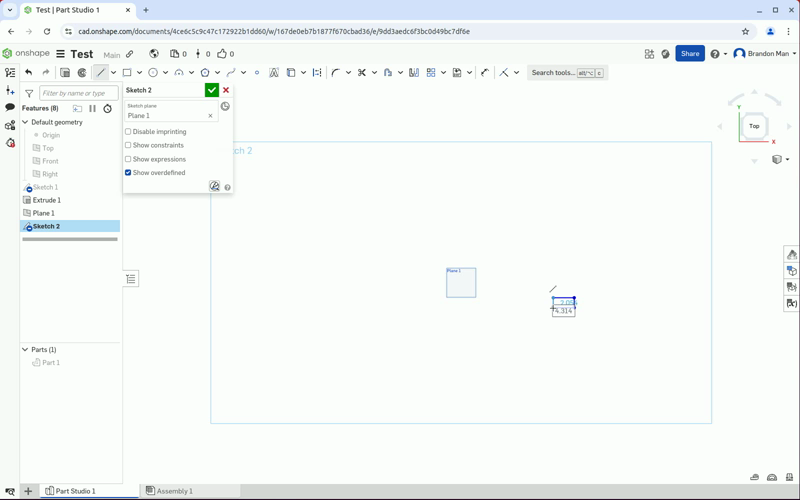
click(553, 307)
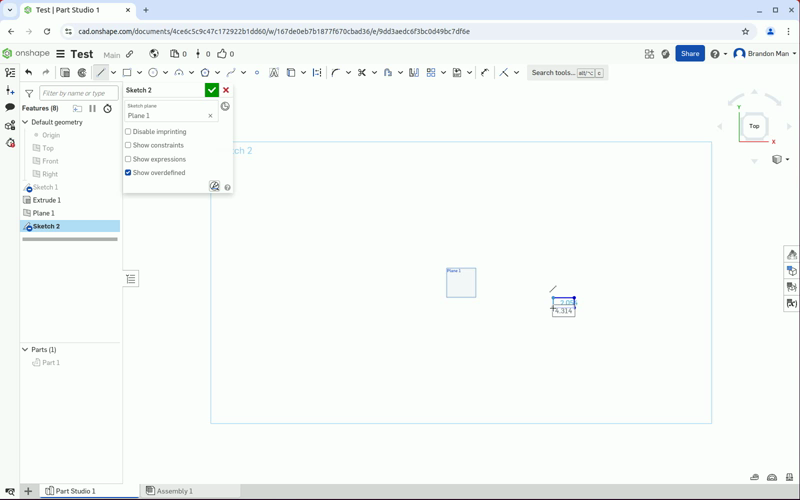
key(esc)
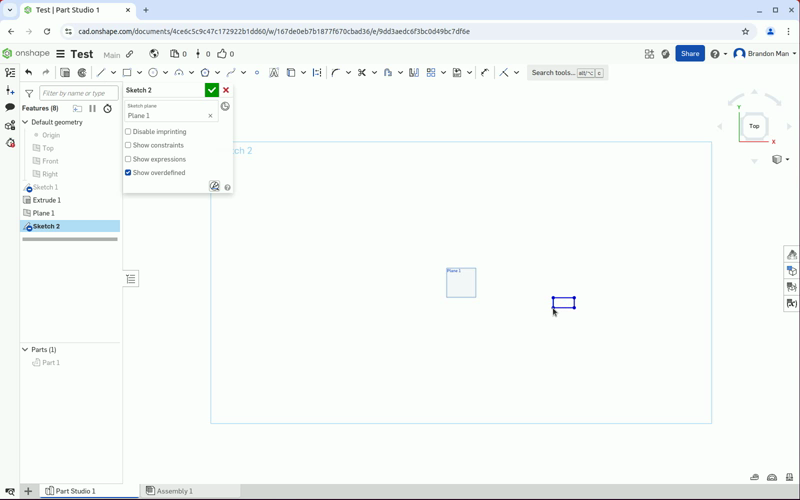
mouse_move(559, 304)
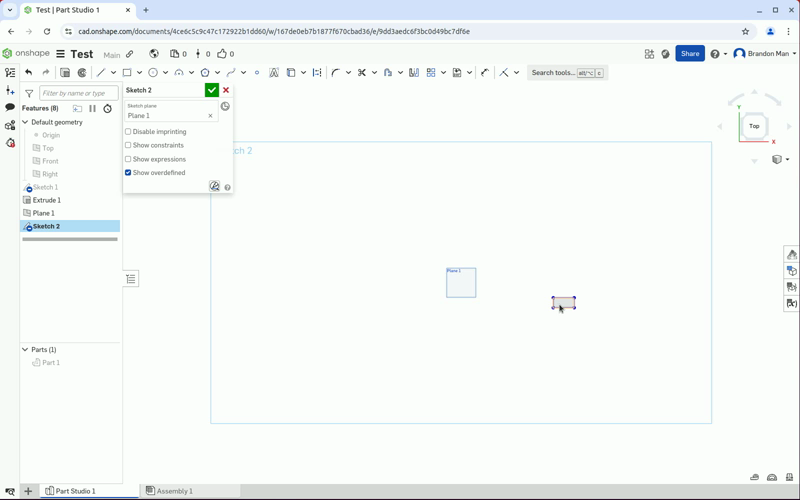
scroll(6)
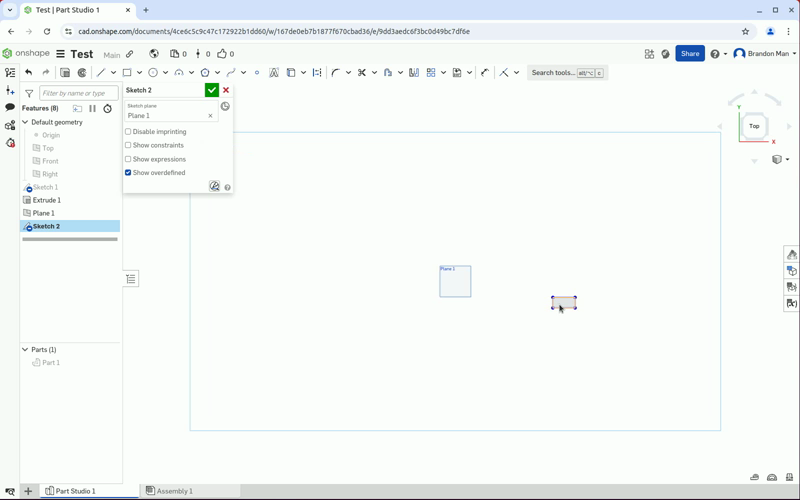
scroll(6)
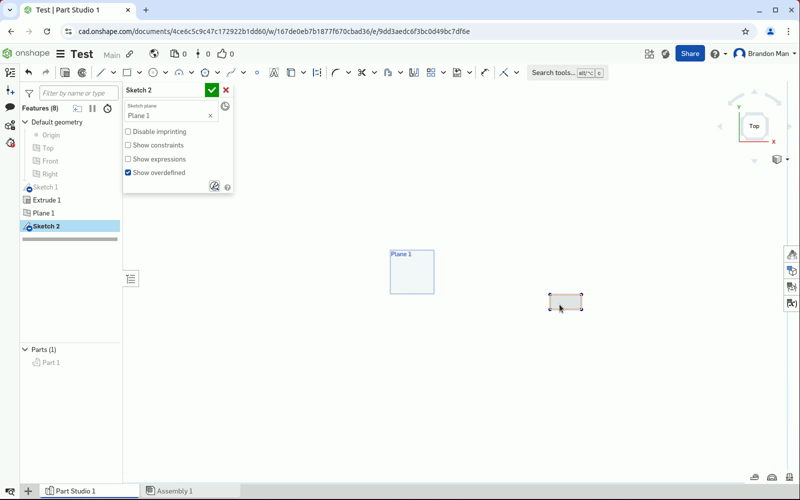
scroll(6)
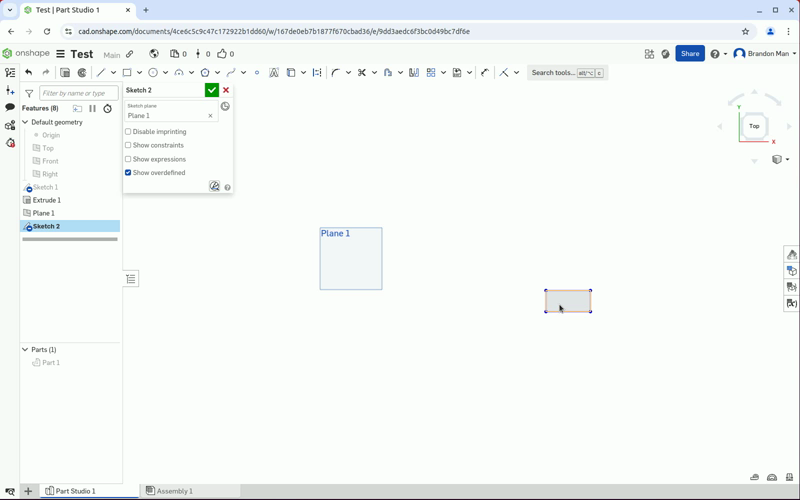
scroll(6)
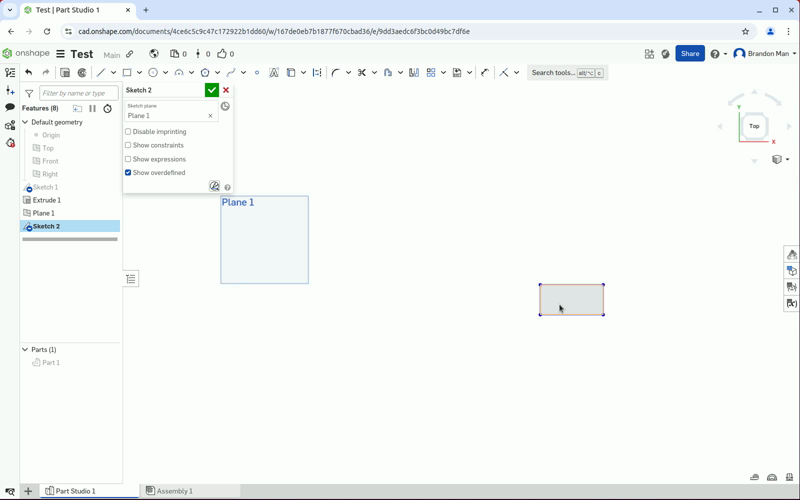
scroll(6)
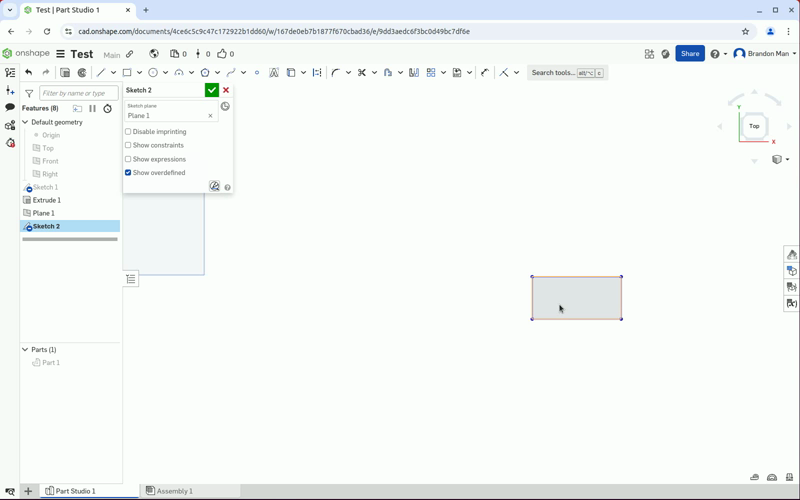
scroll(6)
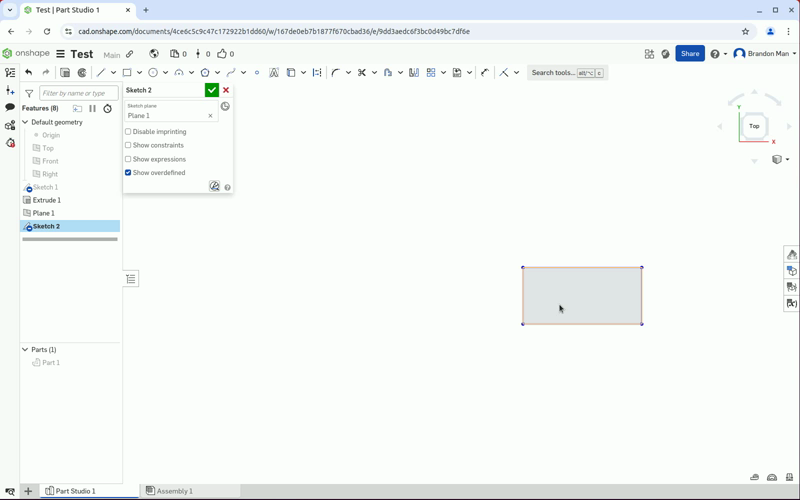
scroll(6)
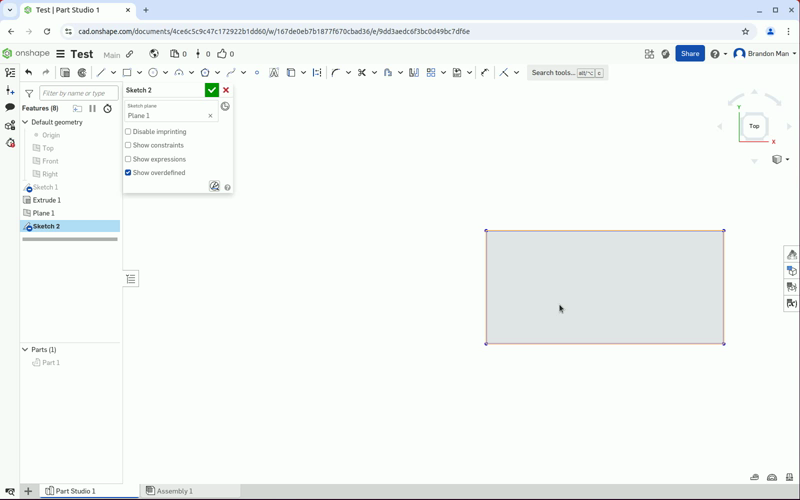
click(559, 304)
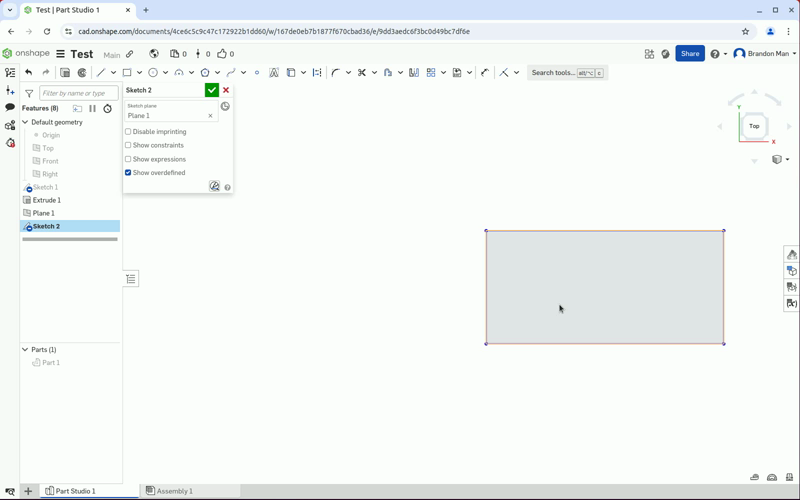
scroll(-6)
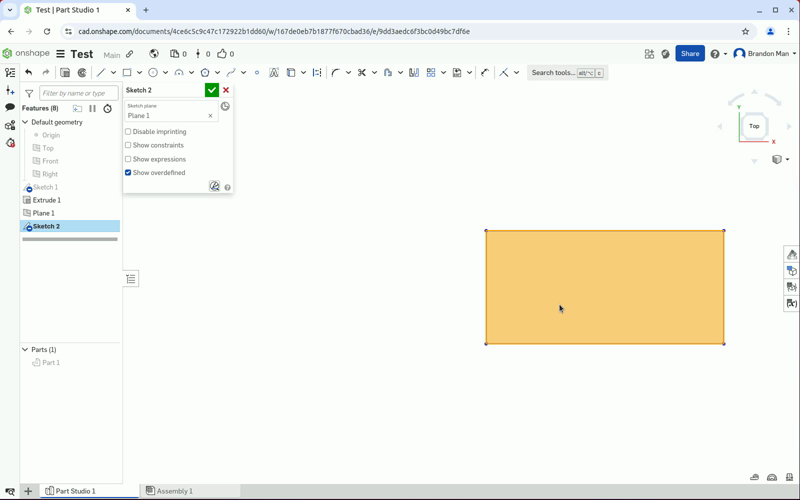
scroll(-6)
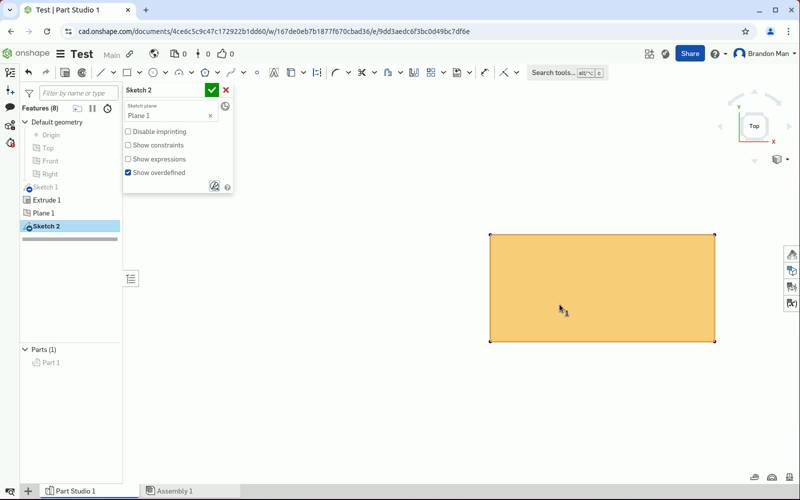
scroll(-6)
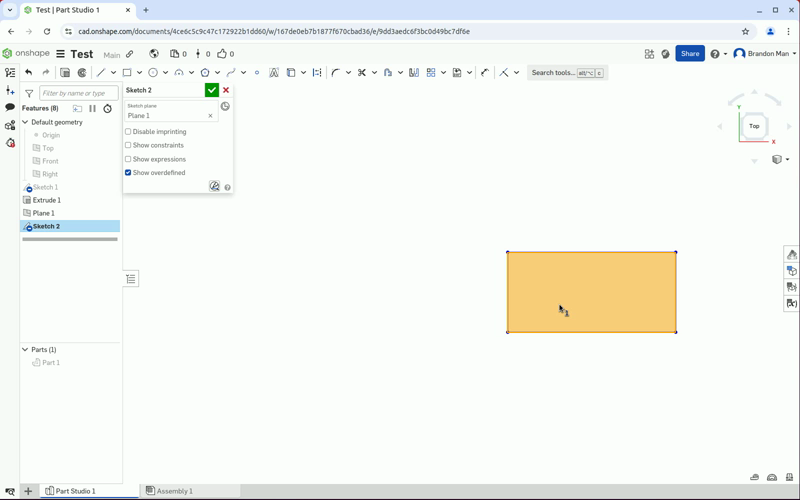
scroll(-6)
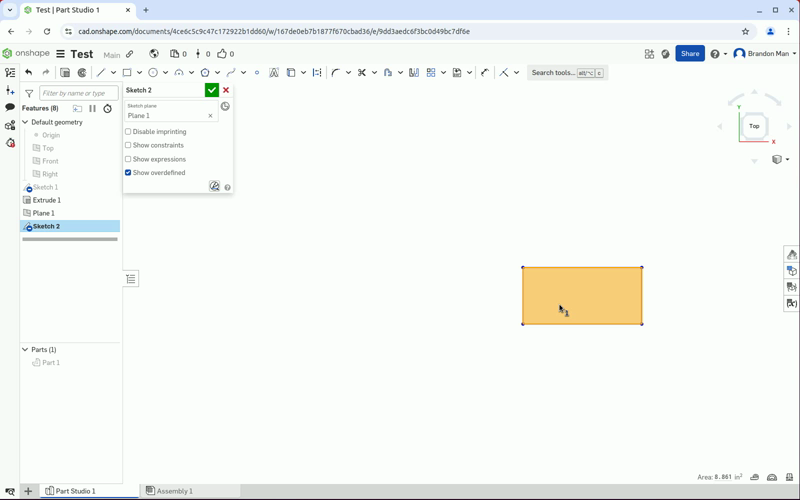
scroll(-6)
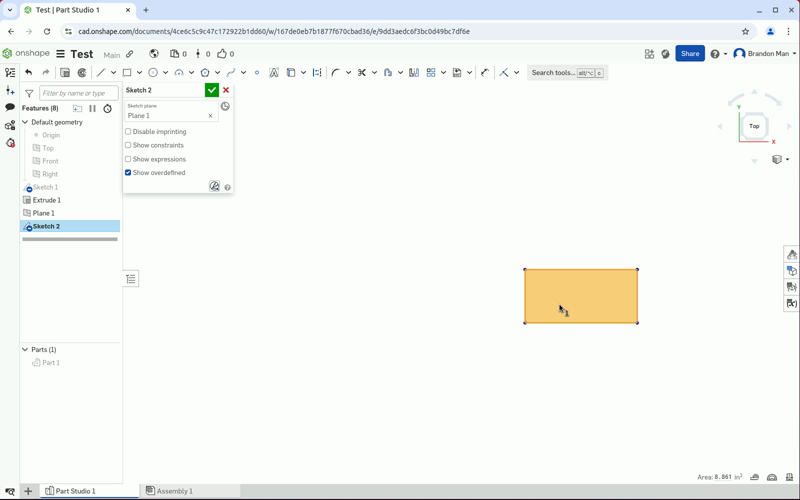
scroll(-6)
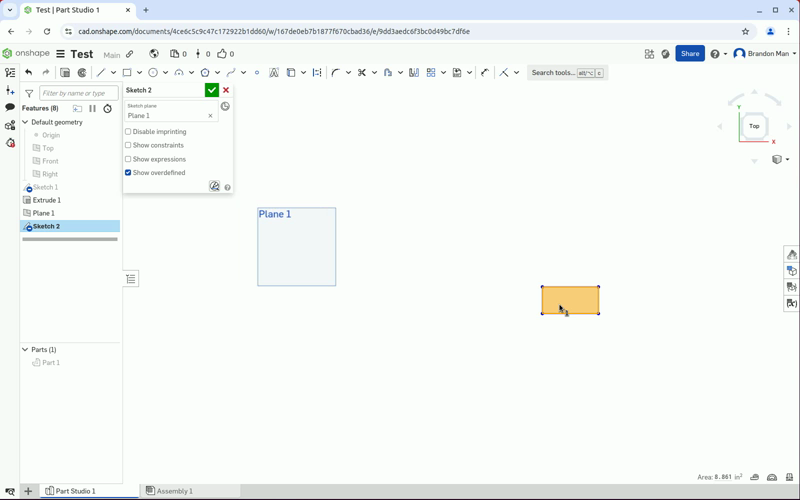
scroll(-6)
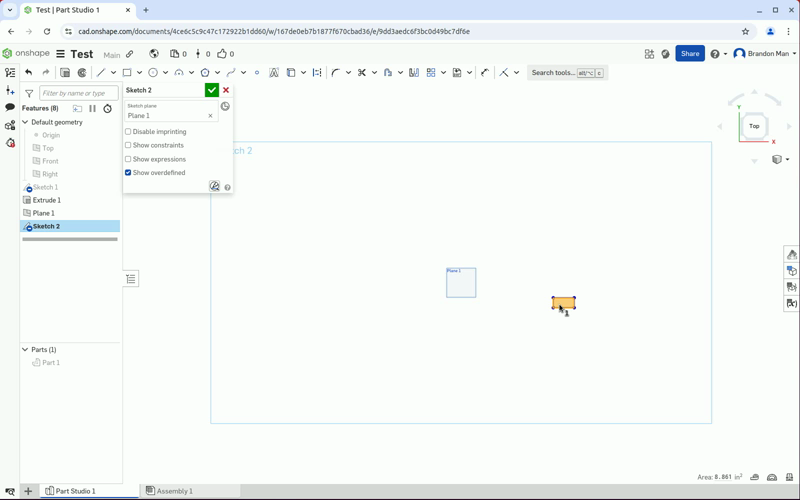
mouse_move(73, 352)
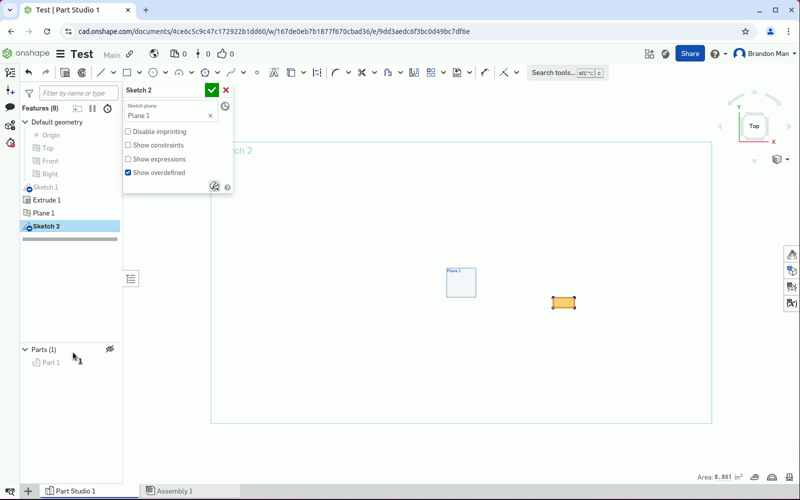
key(shift+y)
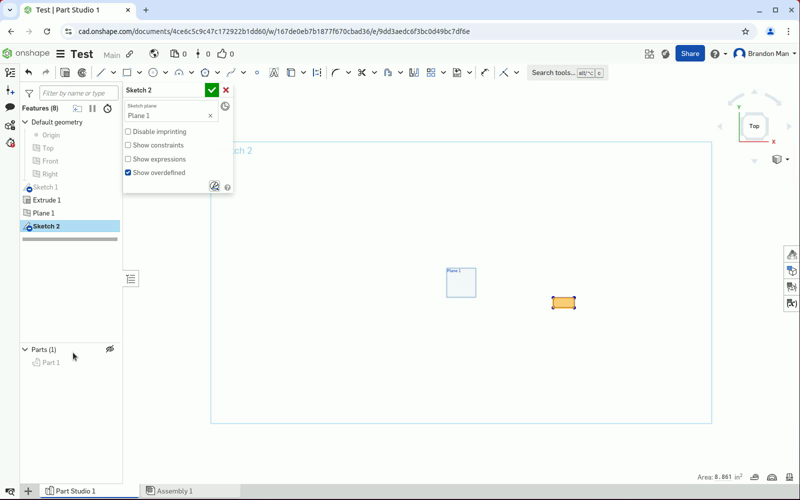
key(shift+e)
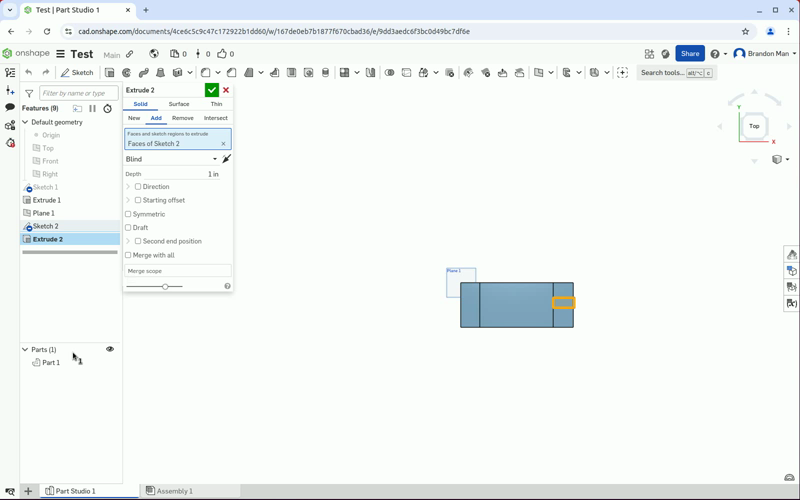
mouse_move(143, 106)
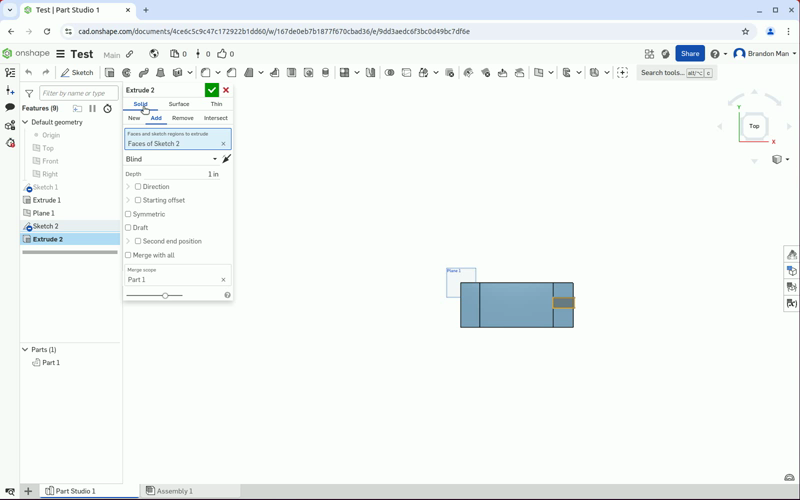
click(143, 106)
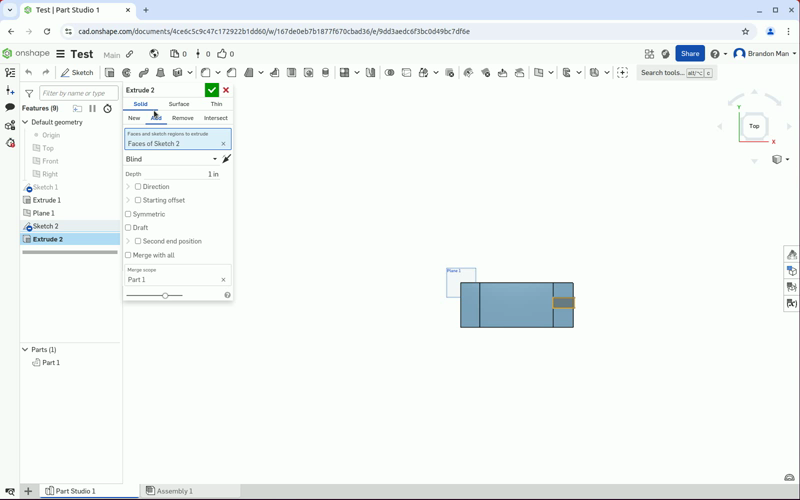
mouse_move(186, 120)
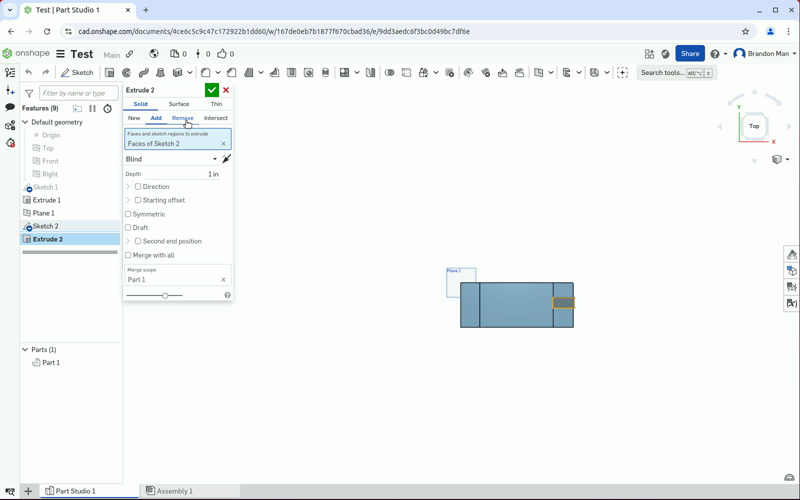
click(186, 120)
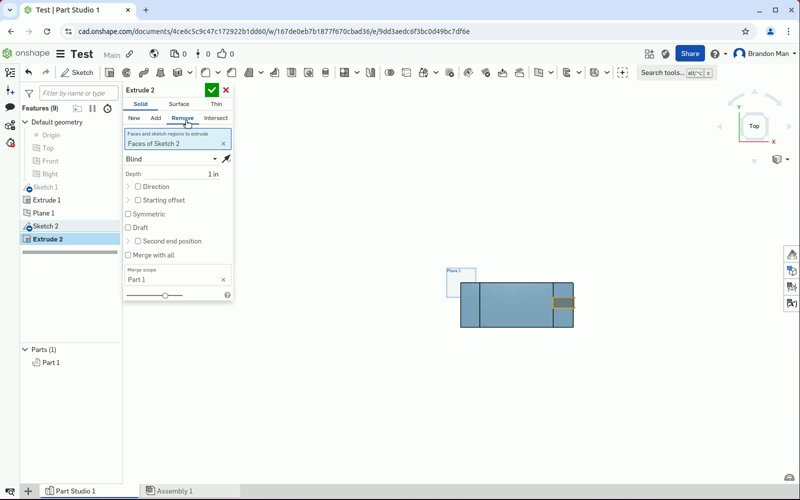
key(tab, 4)
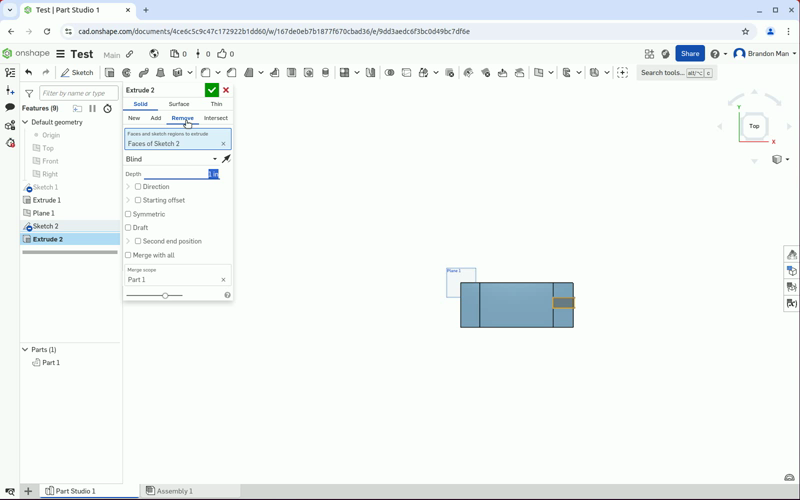
text(9.147)
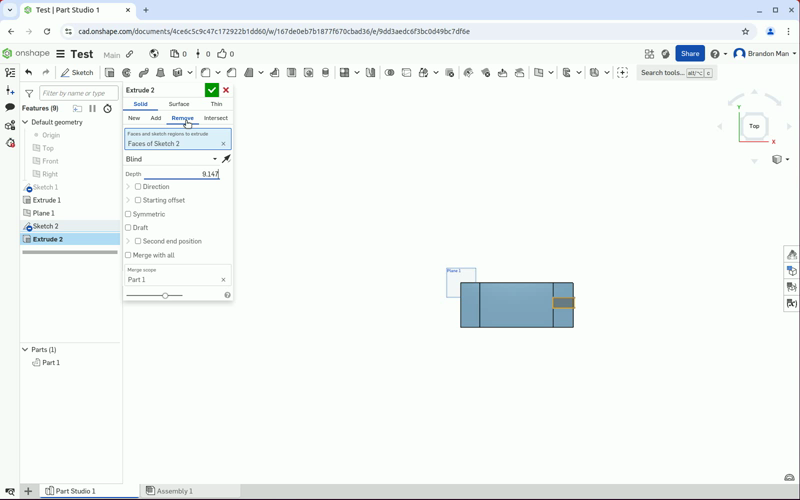
key(tab, 6)
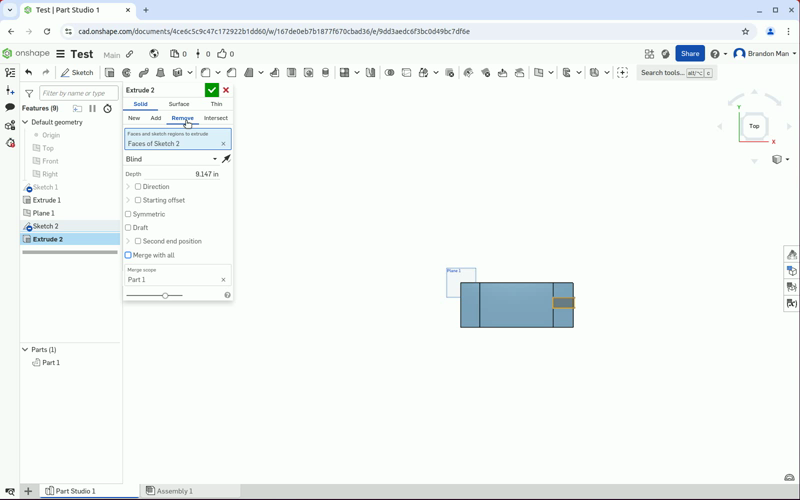
key(space)
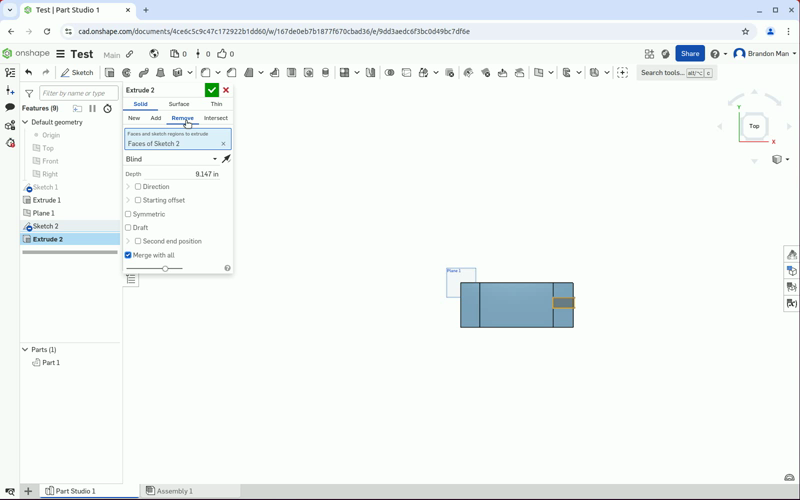
key(enter)
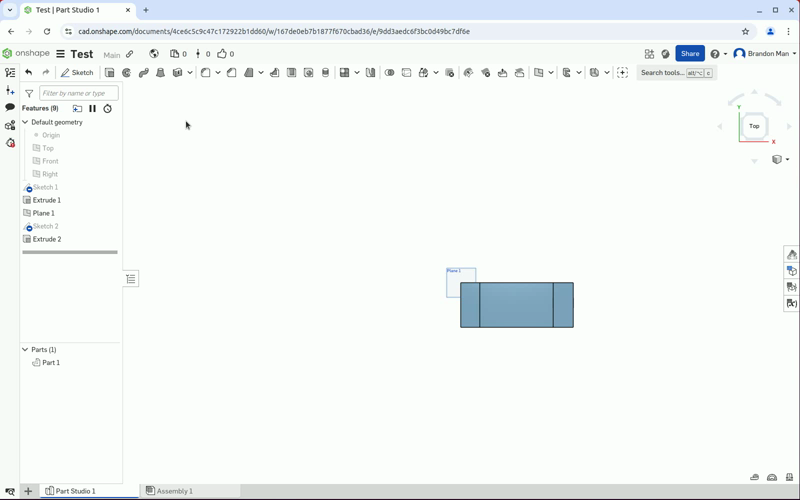
key(shift+h)
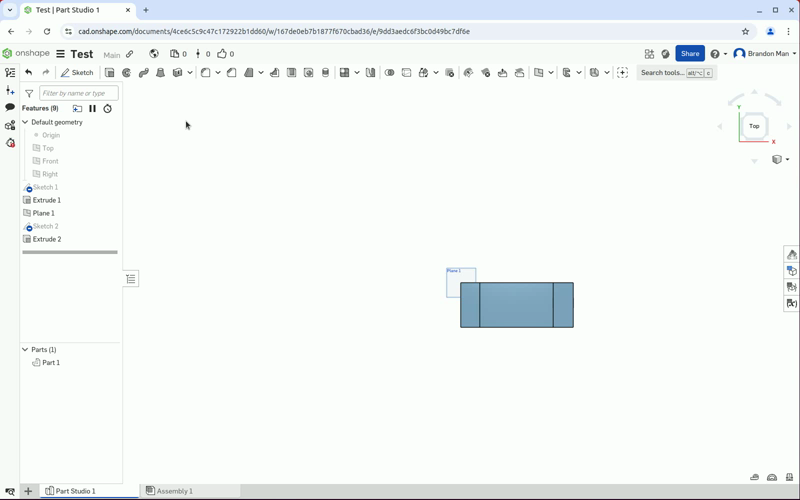
key(shift+h)
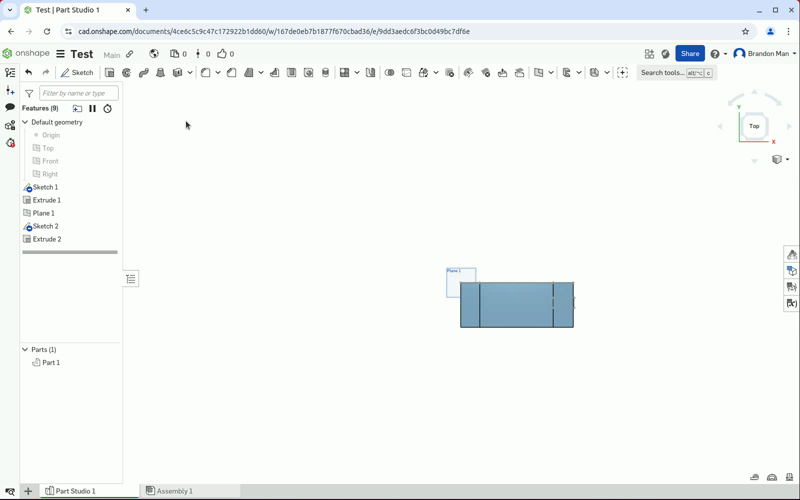
key(shift+7)
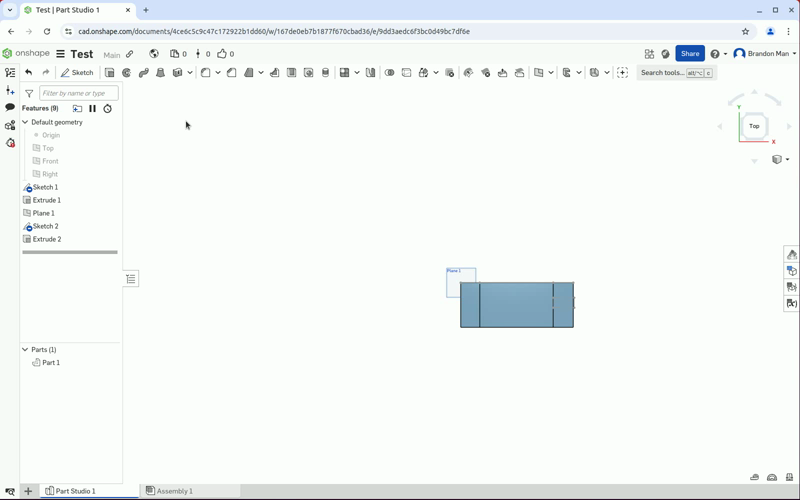
key(up, 3)
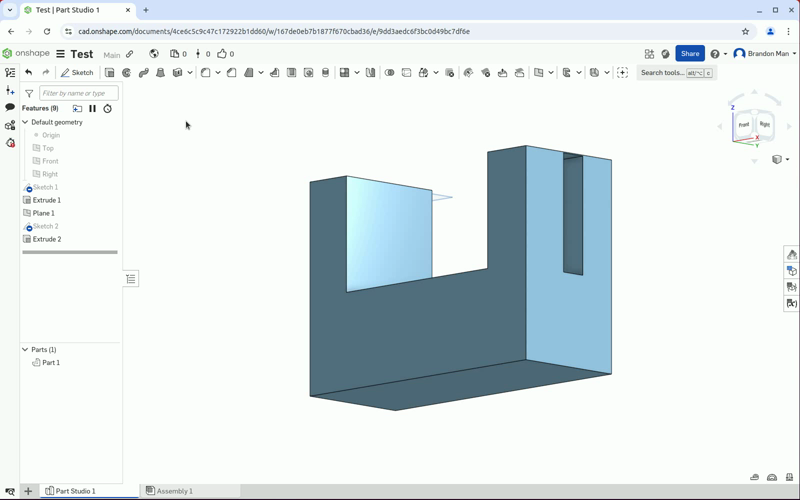
key(left, 3)
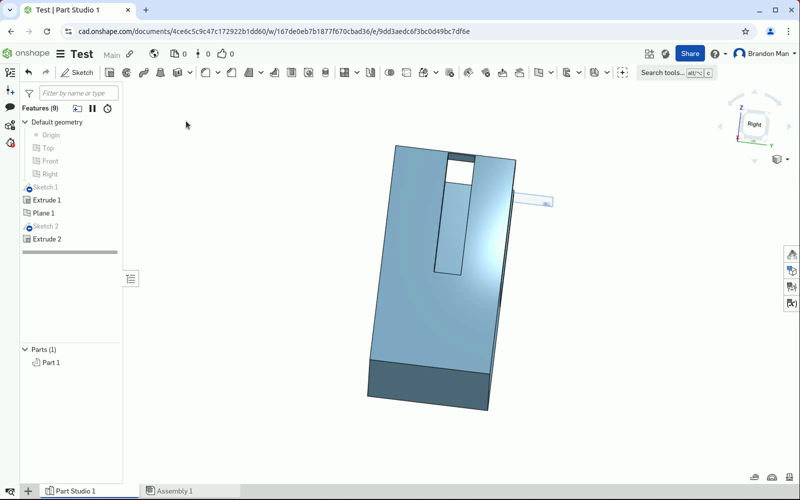
key(right, 3)
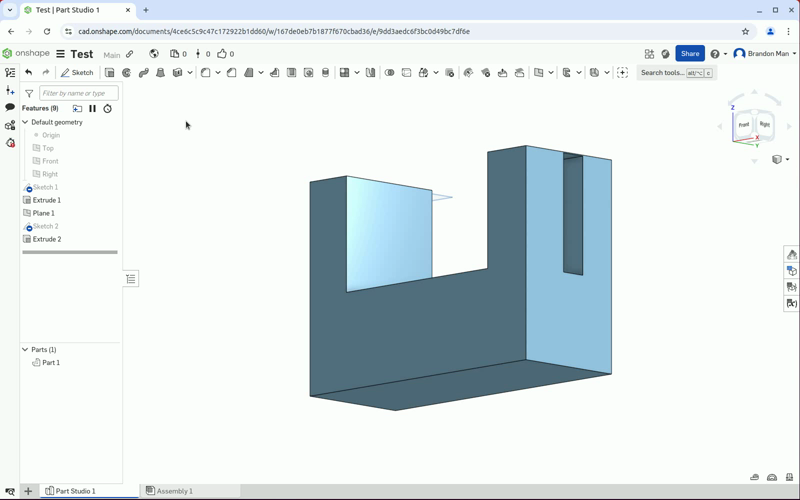
key(down, 3)
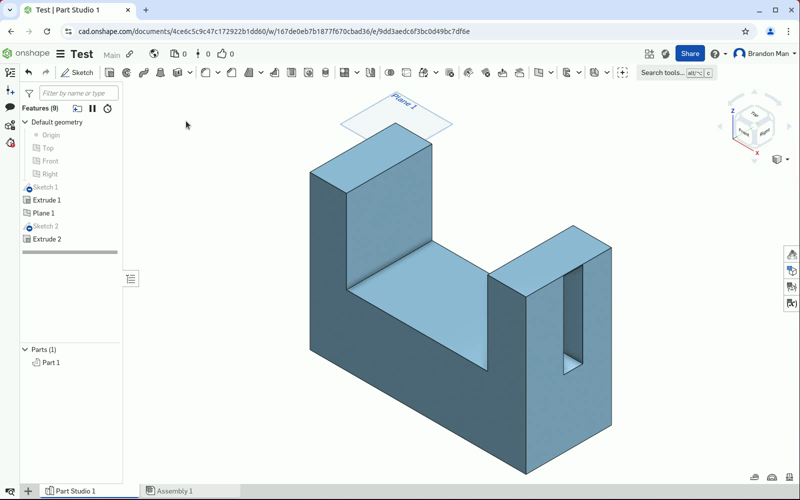
mouse_move(73, 189)
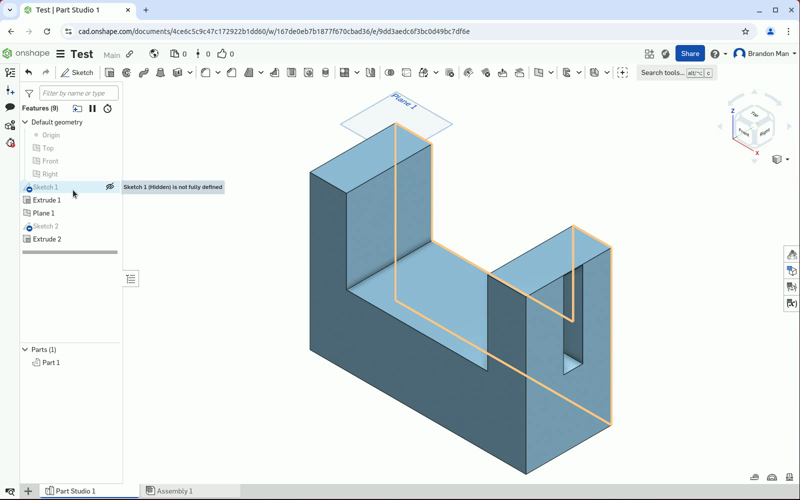
click(73, 189)